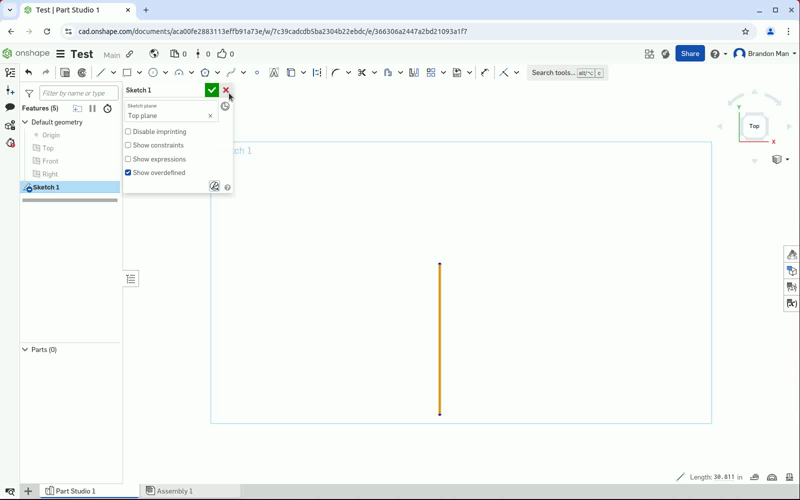
key(shift+h)
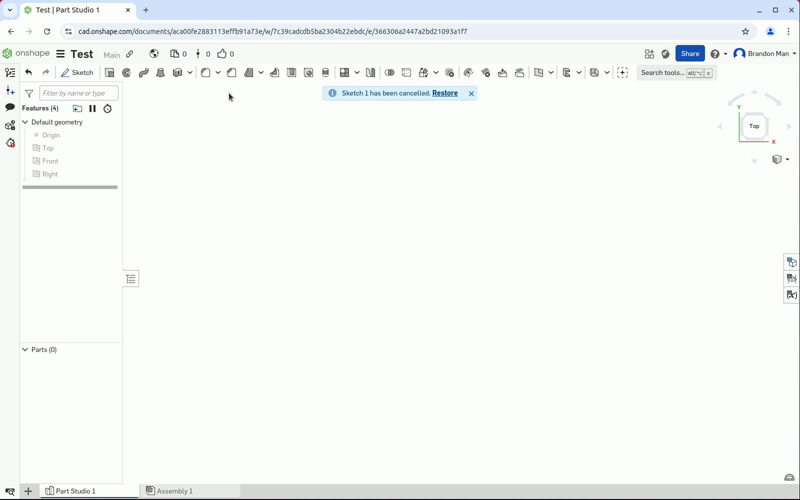
mouse_move(73, 352)
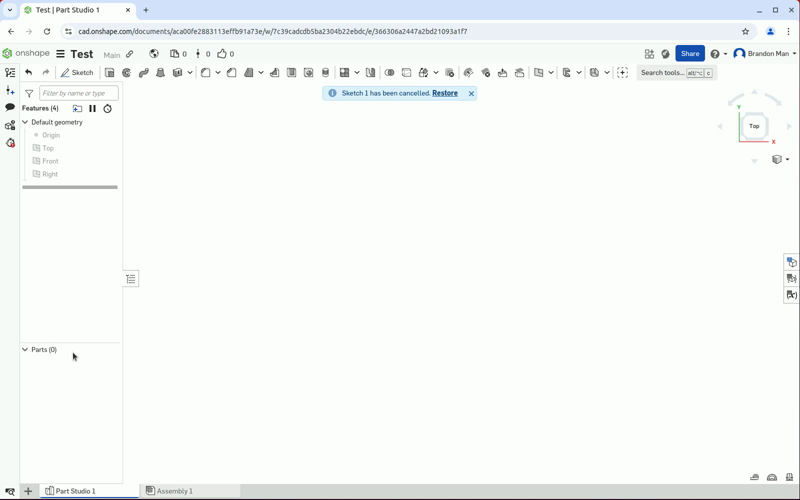
key(y)
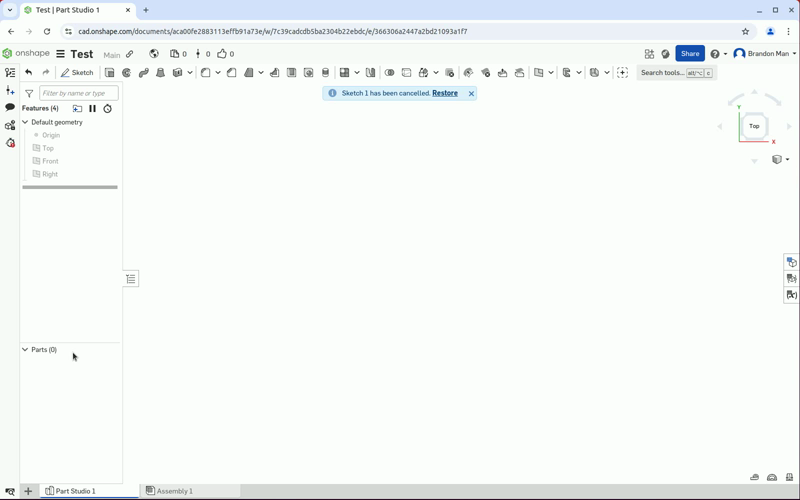
key(shift+p)
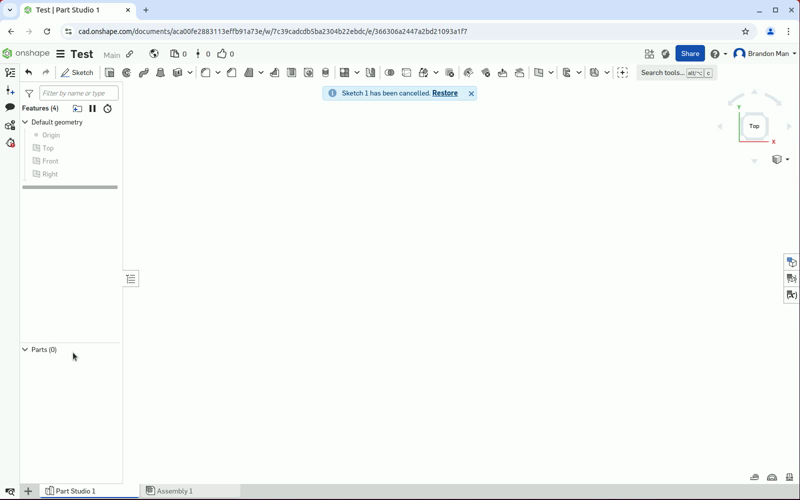
key(space)
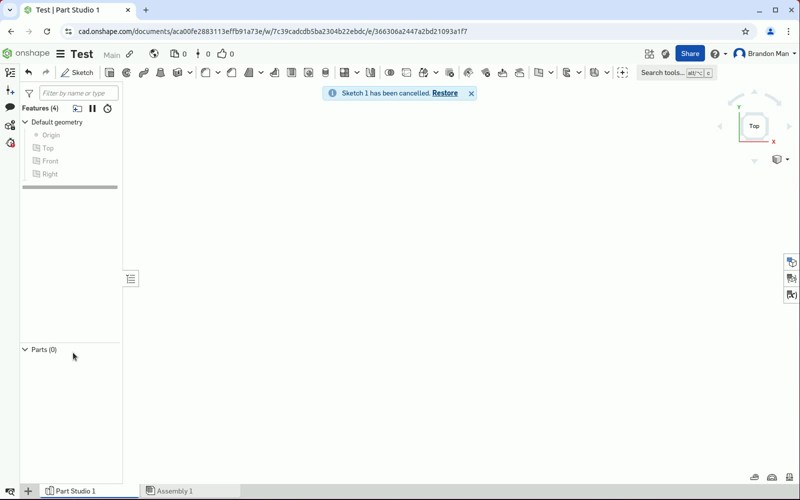
key_down(shift)
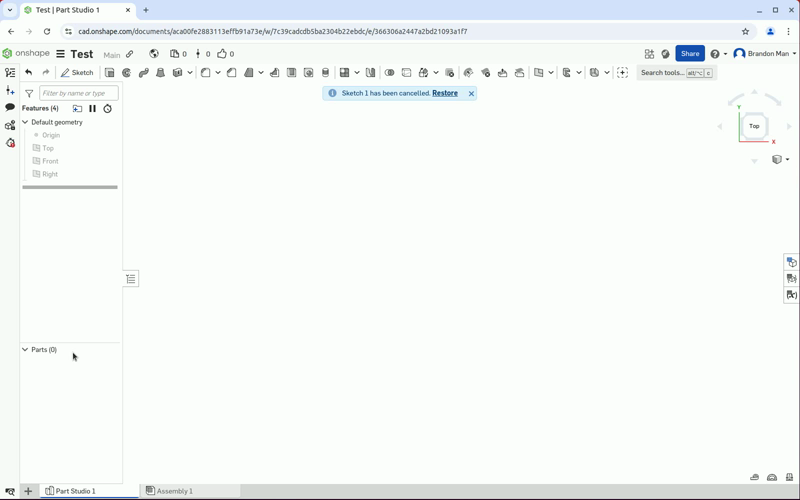
key(up)
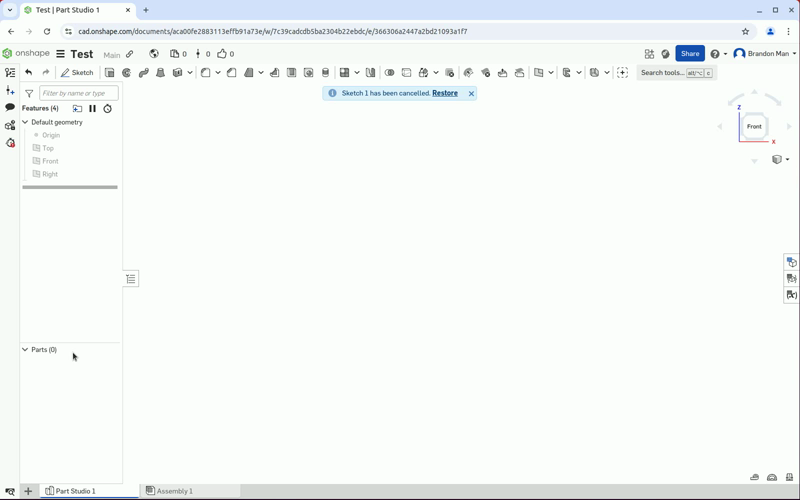
key_up(shift)
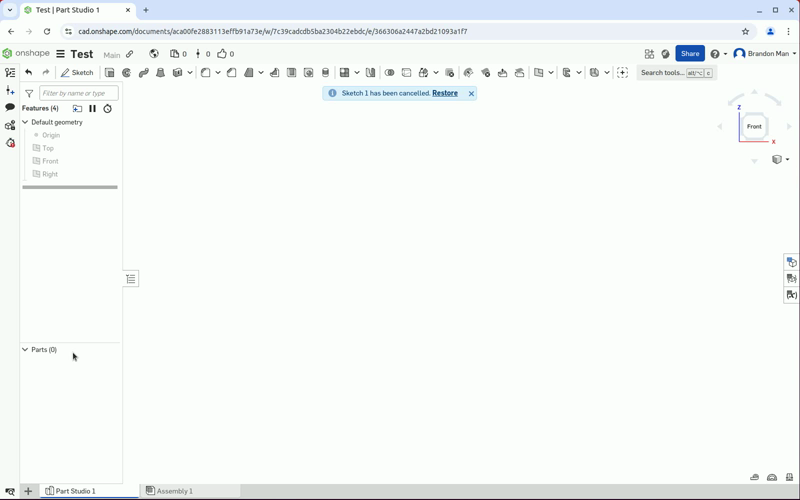
mouse_move(73, 352)
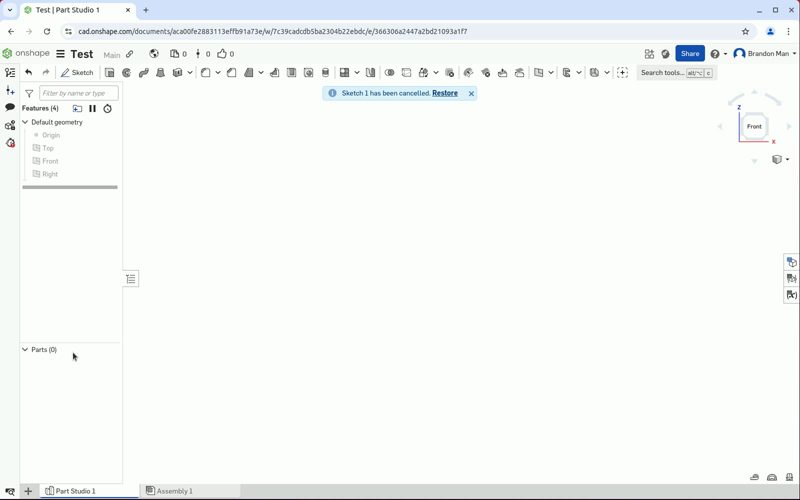
key(shift+y)
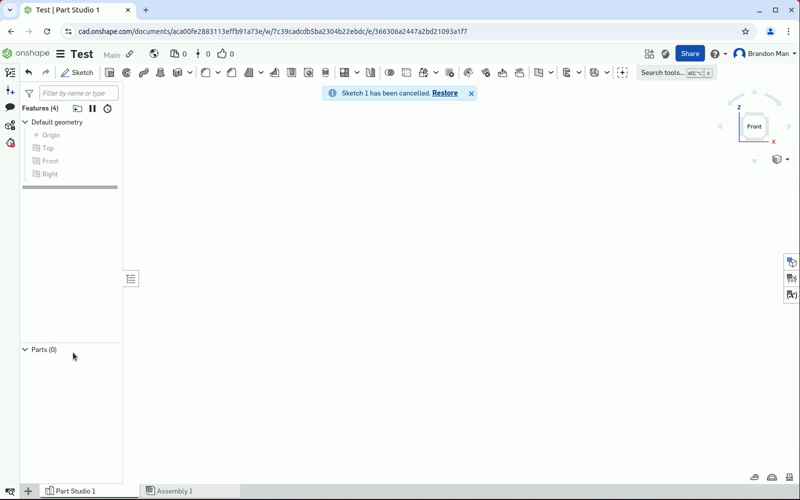
key(shift+s)
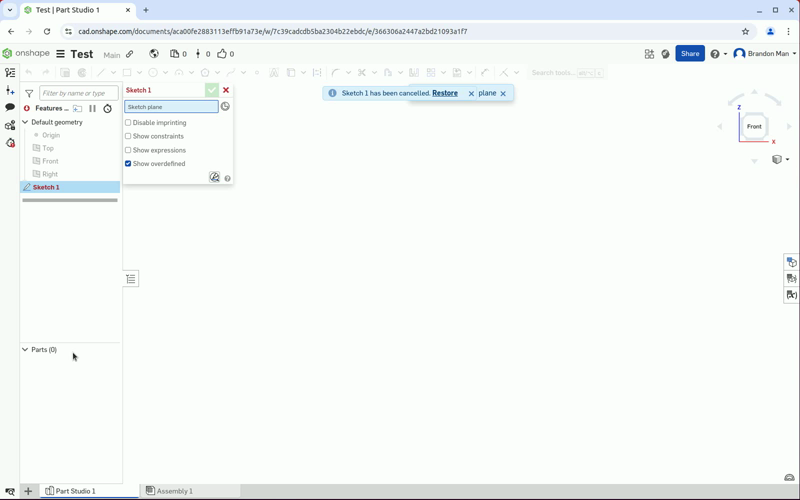
mouse_move(73, 163)
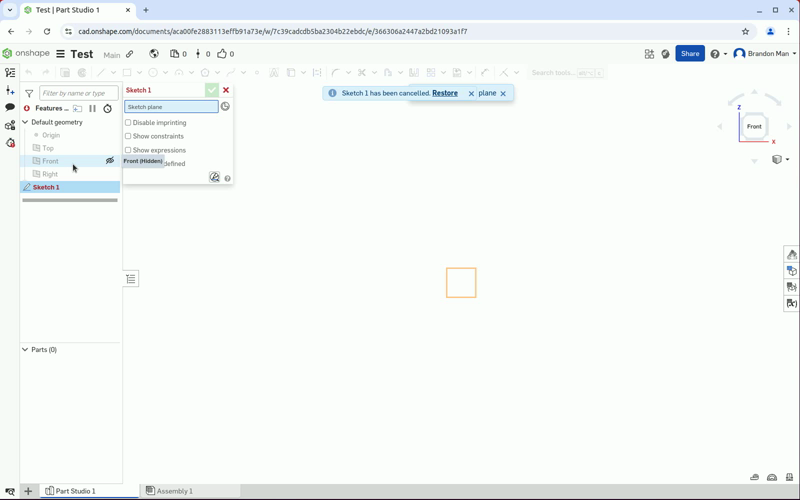
click(73, 163)
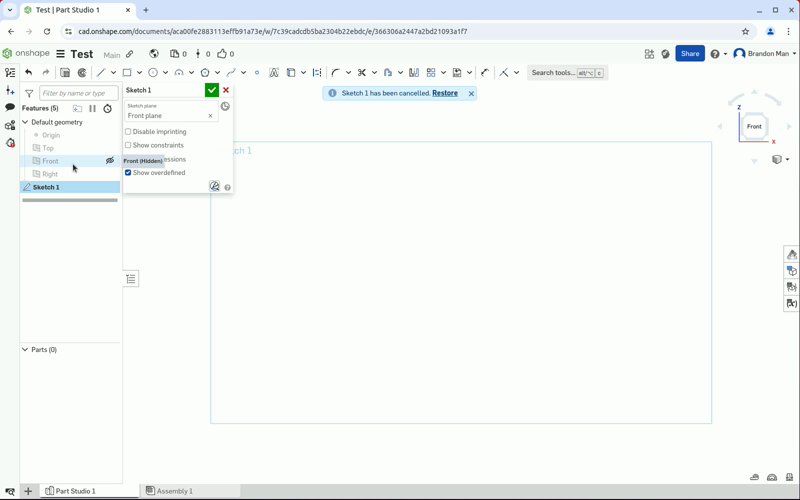
mouse_move(73, 352)
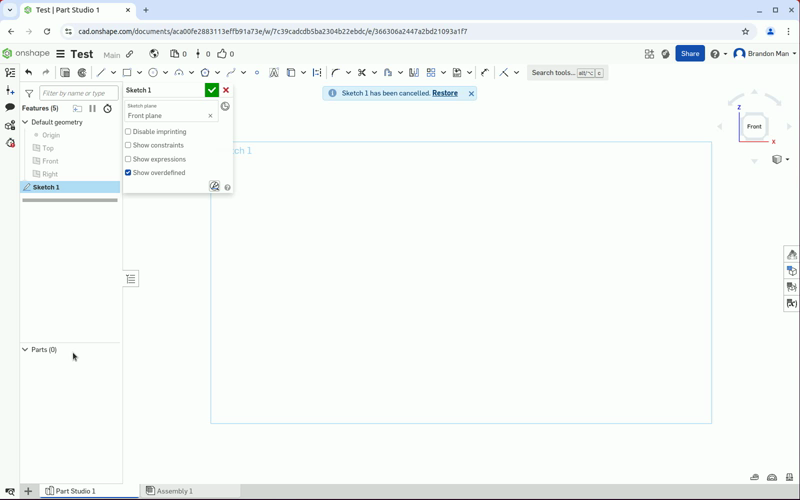
key(y)
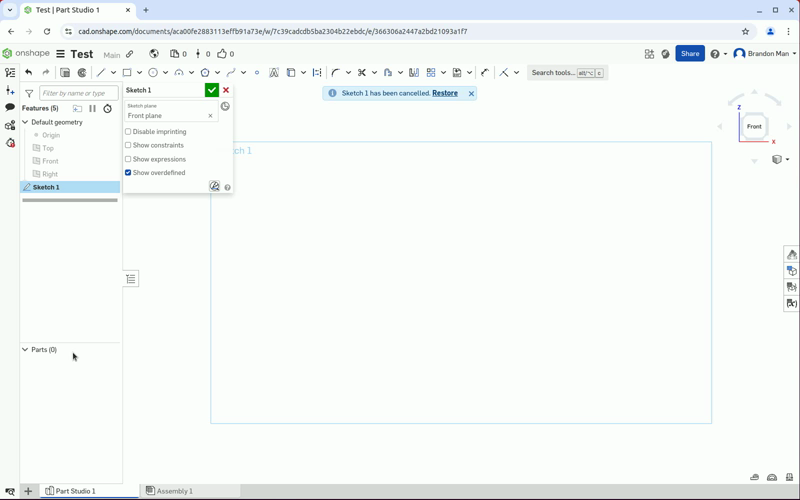
key(c)
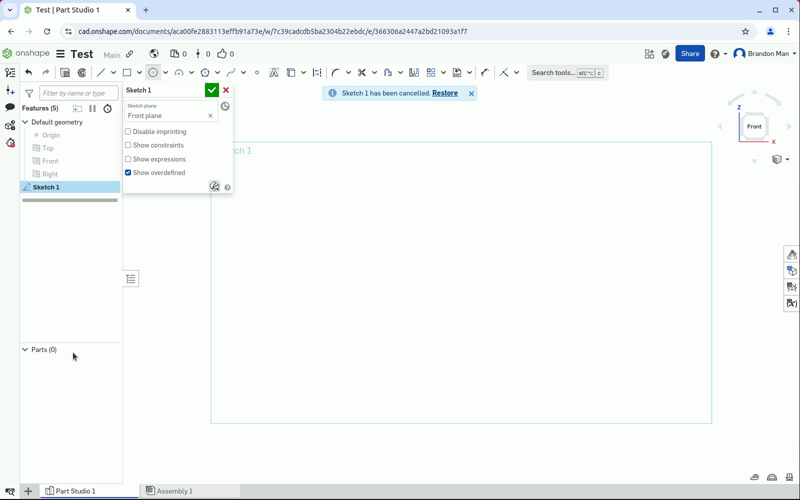
key_down(shift)
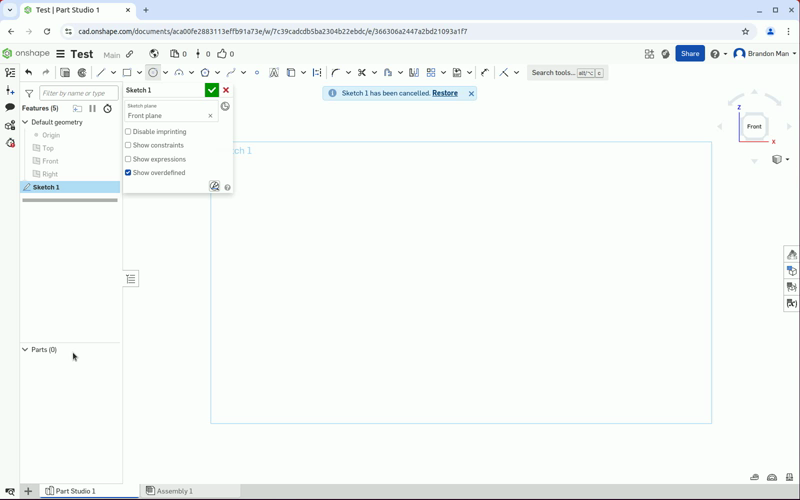
mouse_move(460, 282)
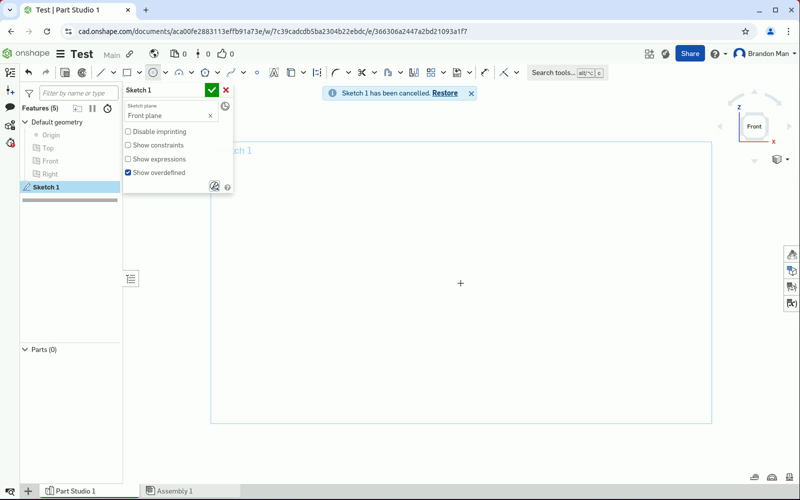
click(460, 282)
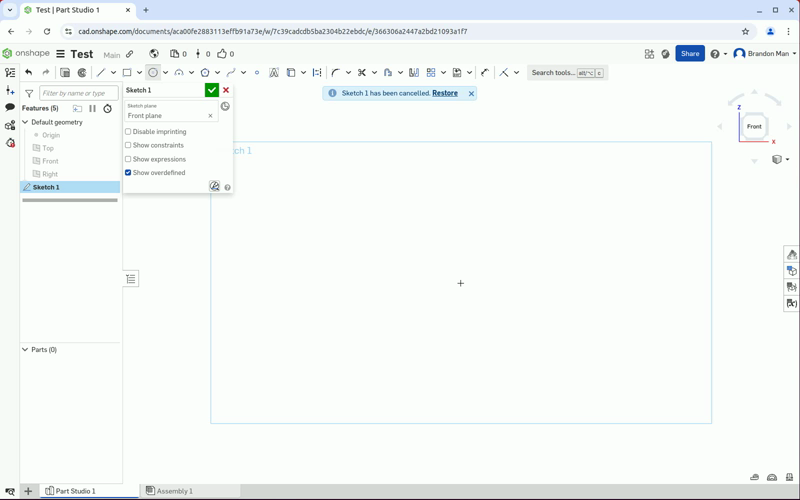
key_up(shift)
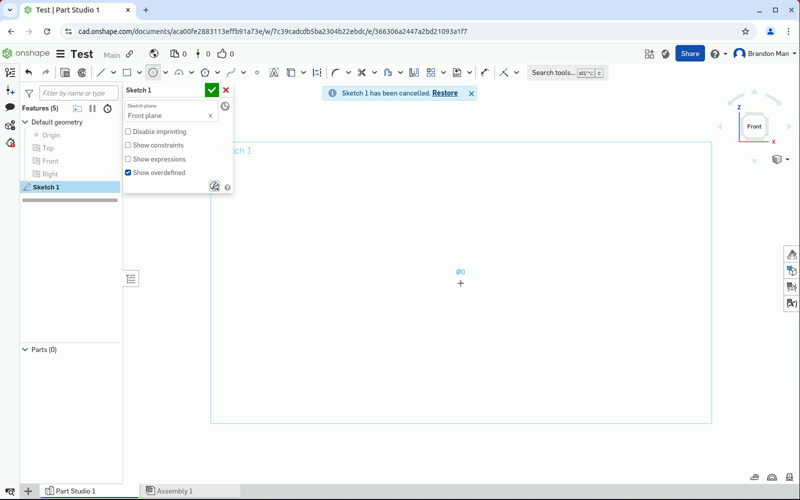
mouse_move(470, 282)
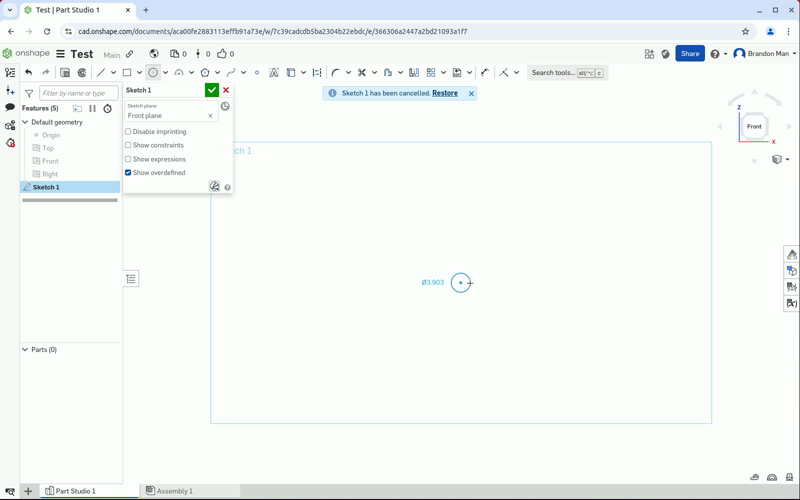
click(470, 282)
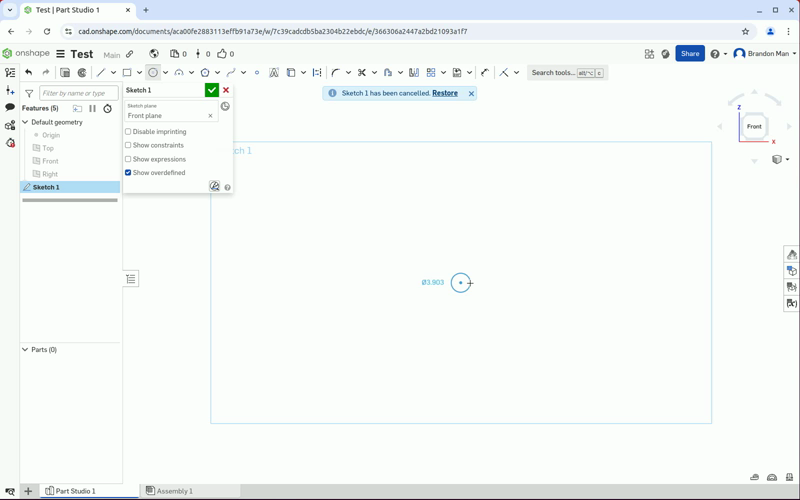
key(esc)
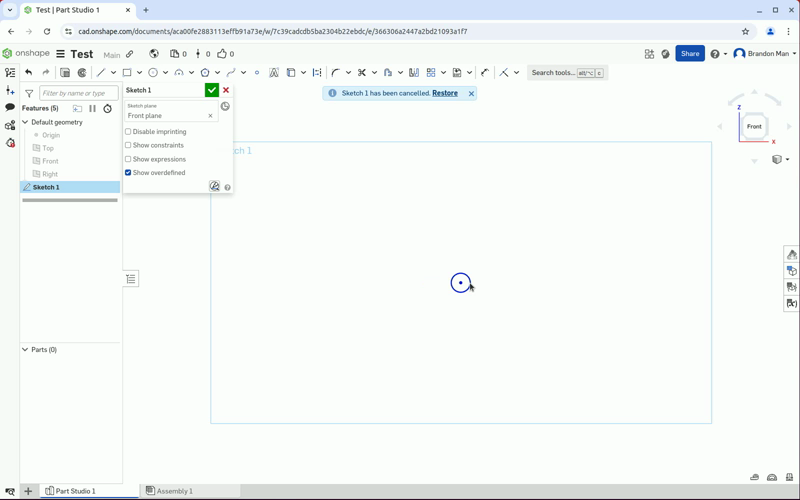
mouse_move(468, 283)
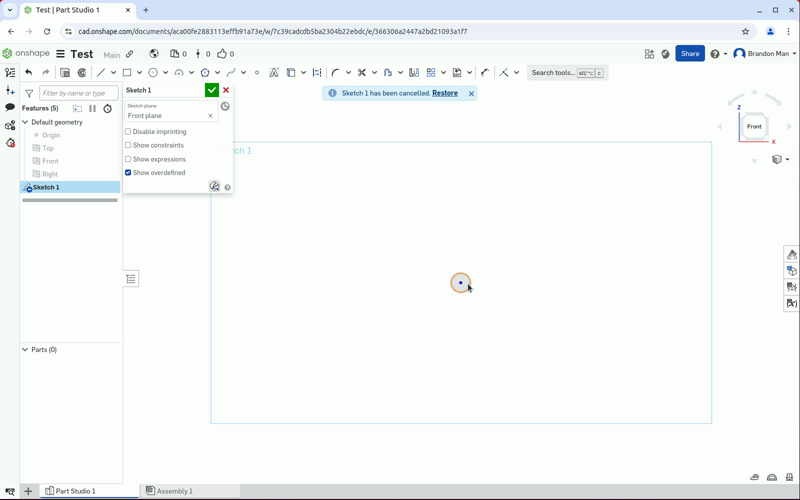
scroll(6)
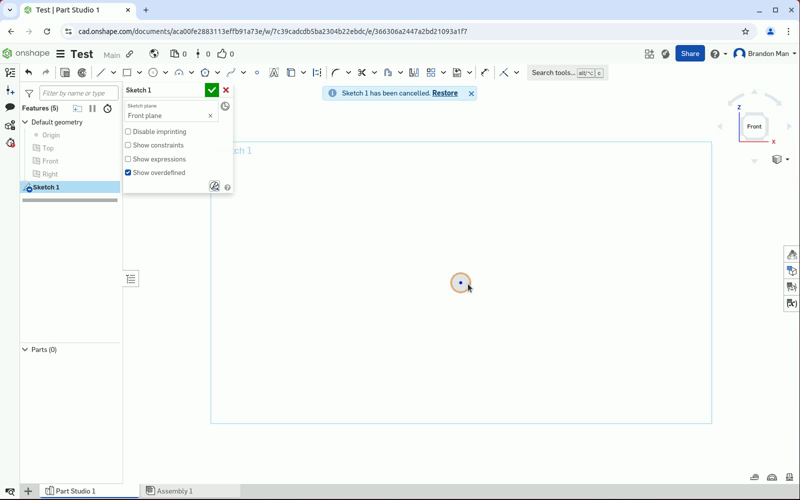
scroll(6)
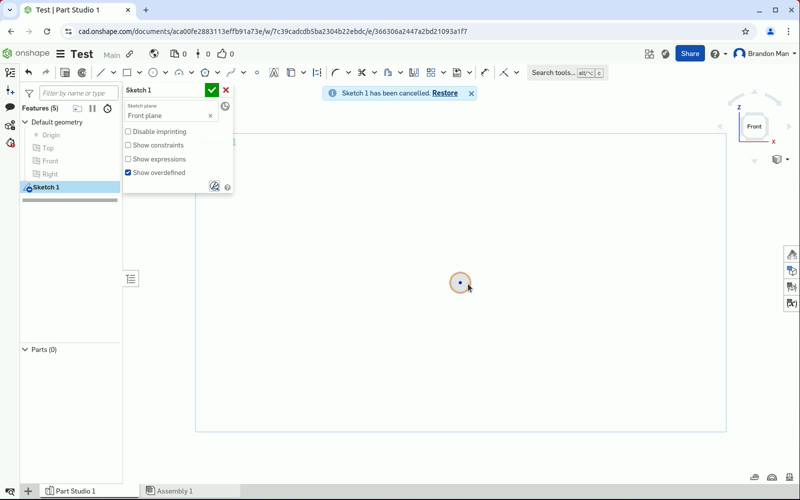
scroll(6)
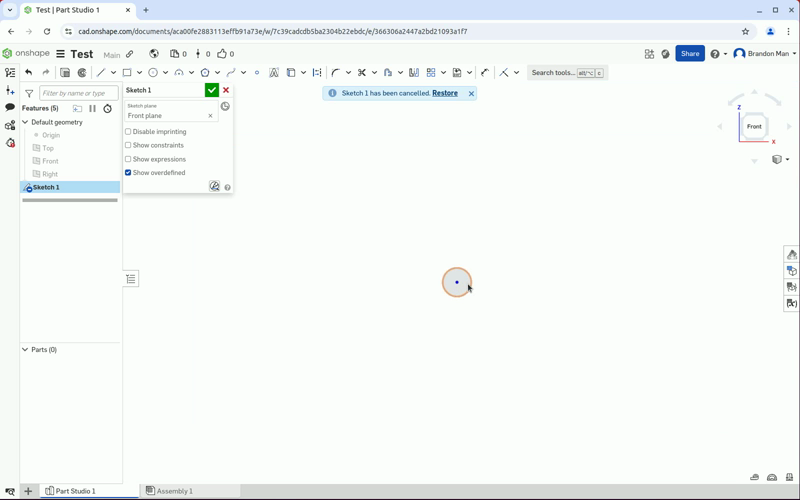
scroll(6)
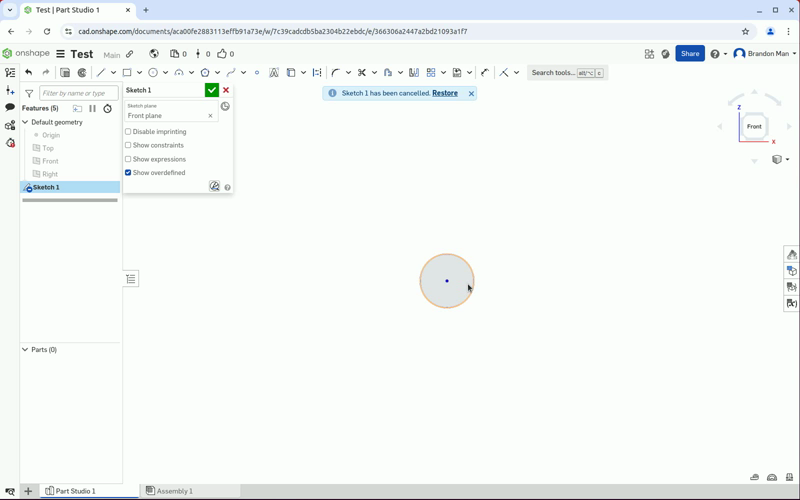
scroll(6)
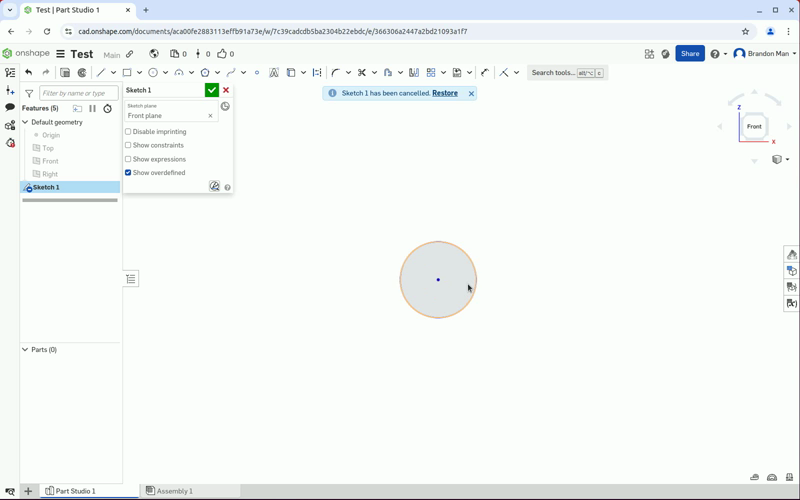
scroll(6)
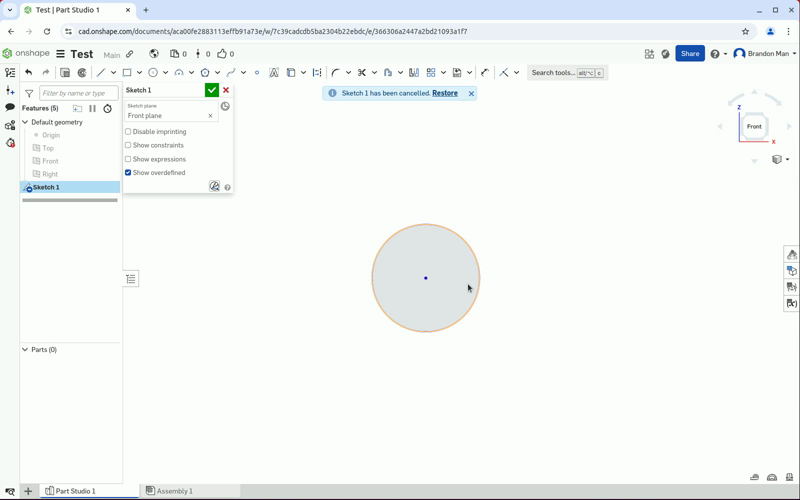
scroll(6)
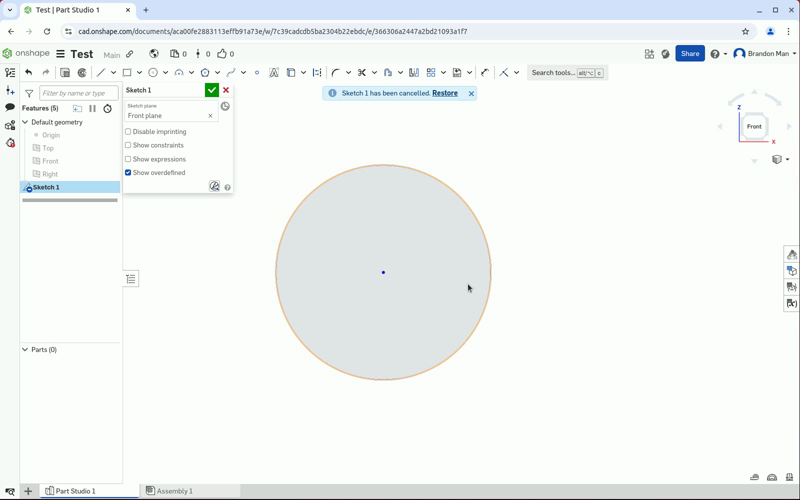
click(468, 283)
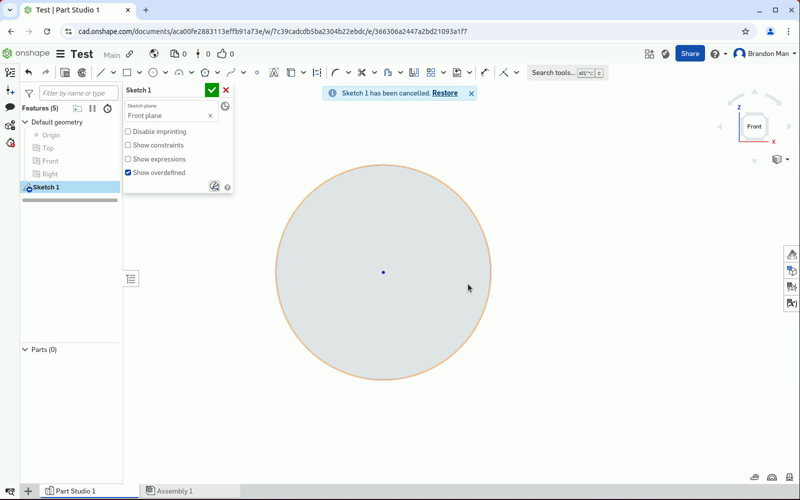
scroll(-6)
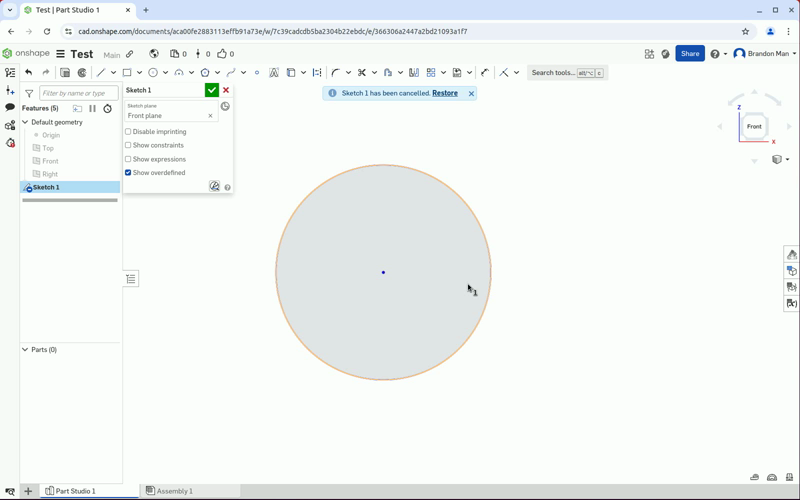
scroll(-6)
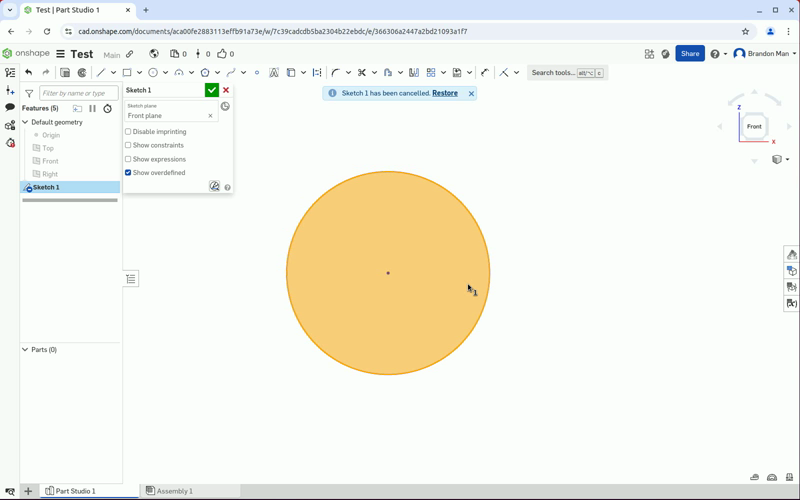
scroll(-6)
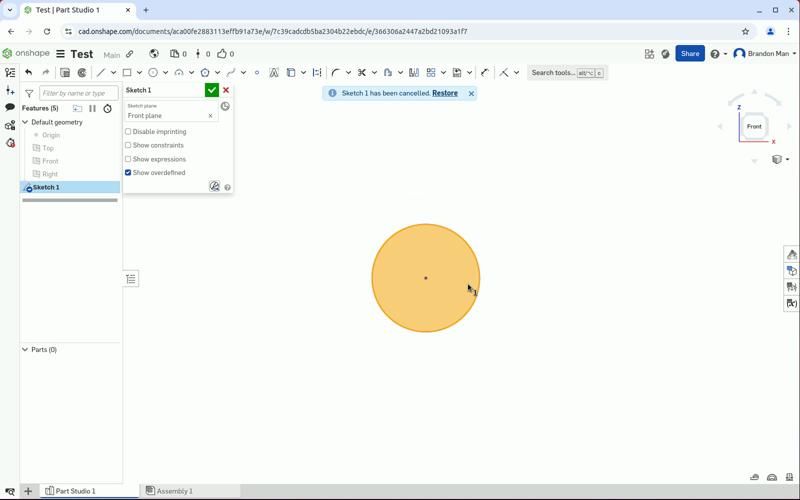
scroll(-6)
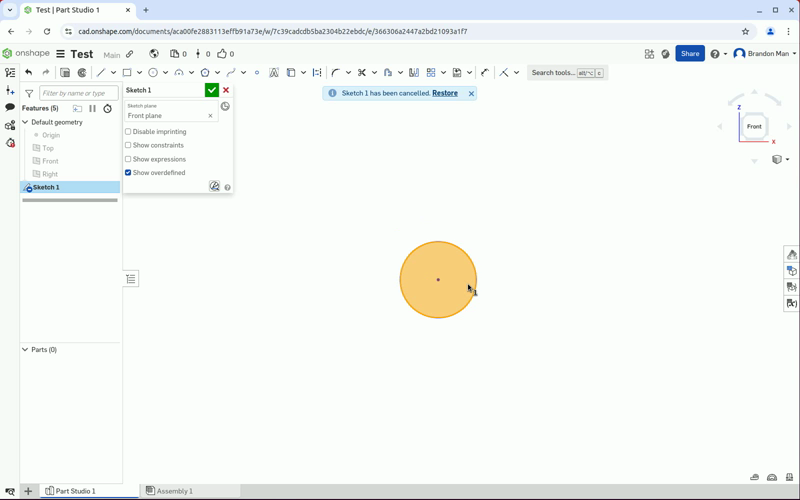
scroll(-6)
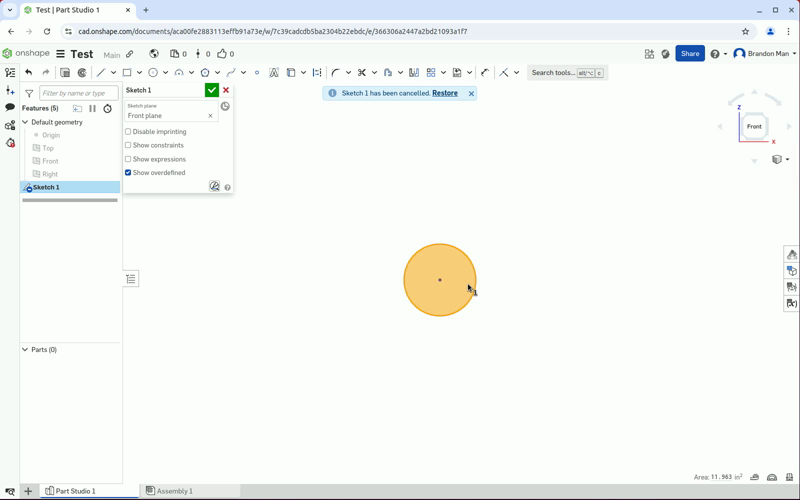
scroll(-6)
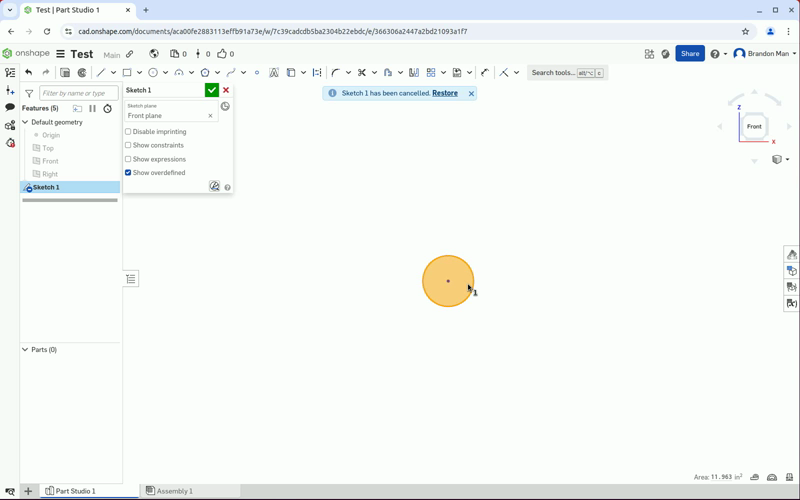
scroll(-6)
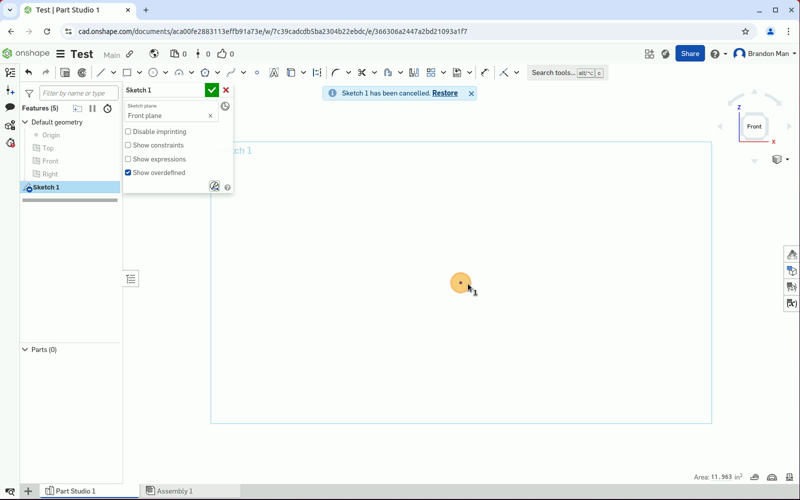
mouse_move(73, 352)
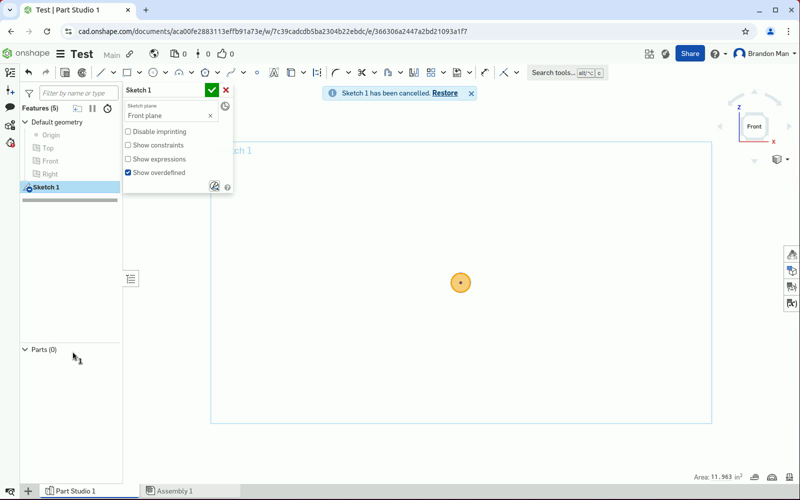
key(shift+y)
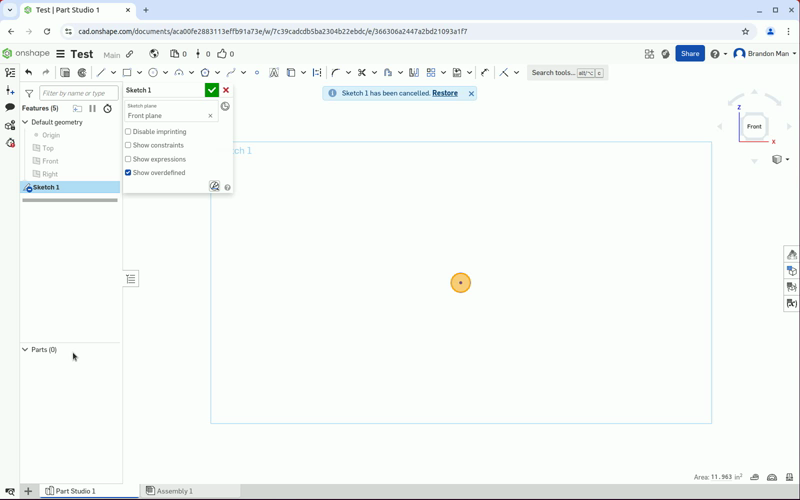
key(shift+e)
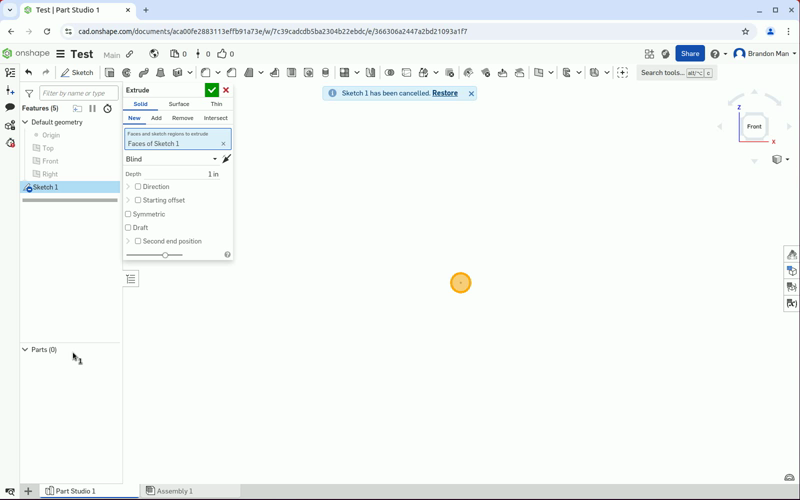
mouse_move(143, 106)
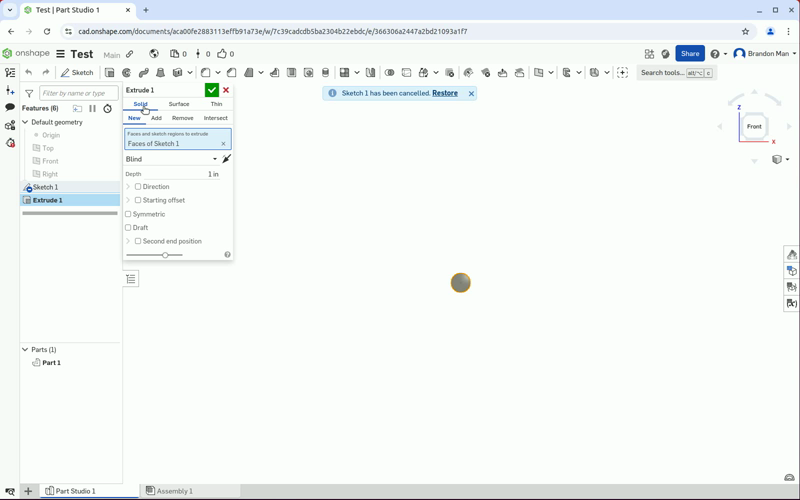
click(143, 106)
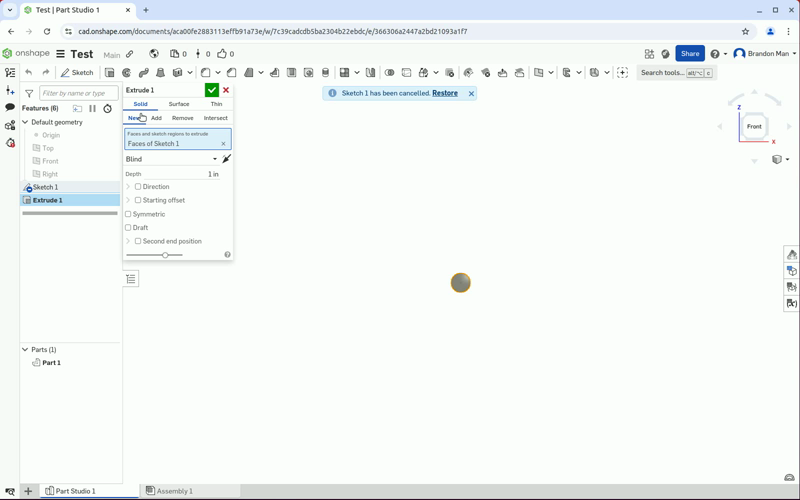
mouse_move(137, 120)
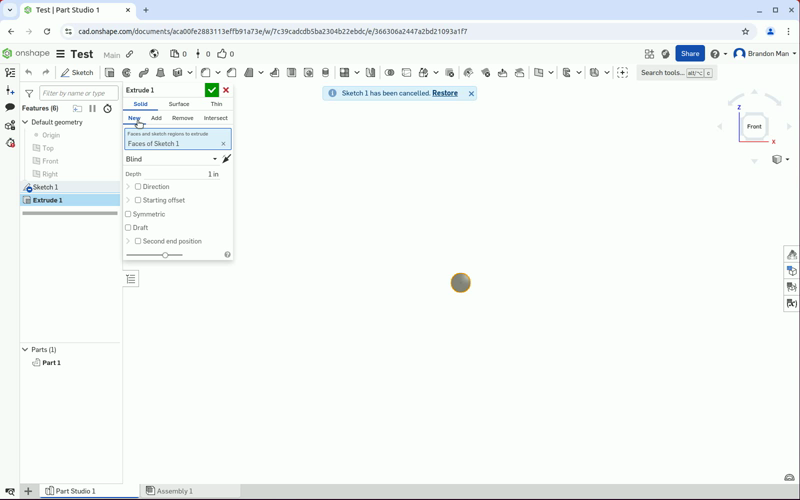
click(137, 120)
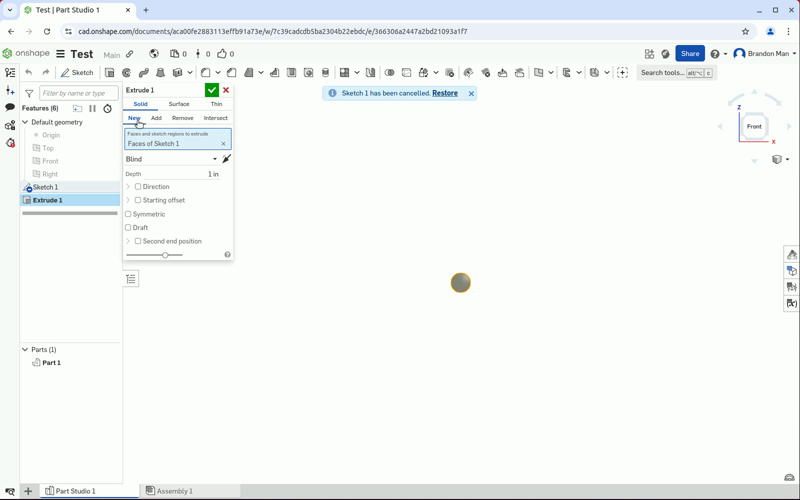
key(tab, 4)
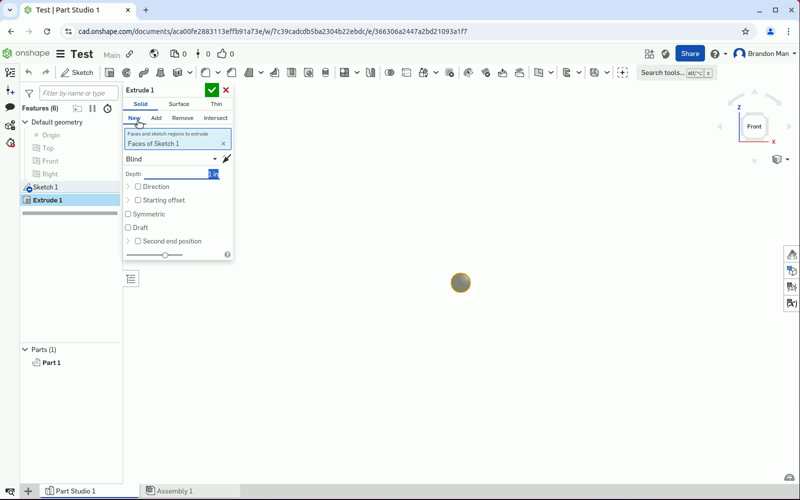
text(23.108)
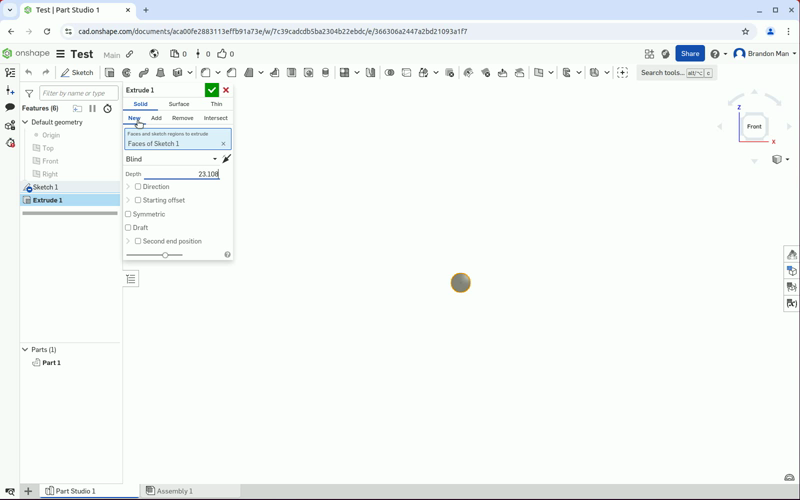
key(enter)
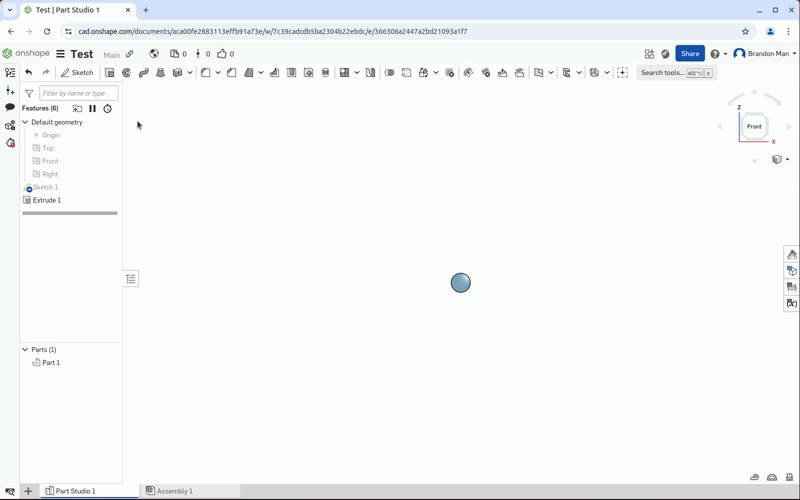
key(shift+h)
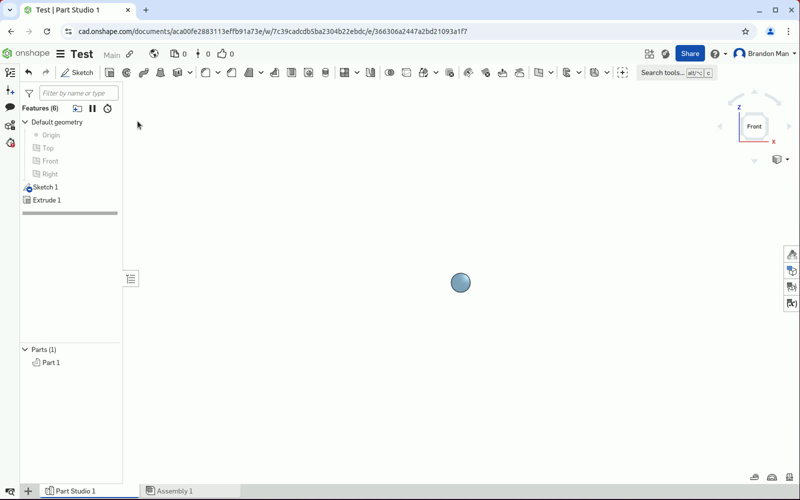
key(shift+h)
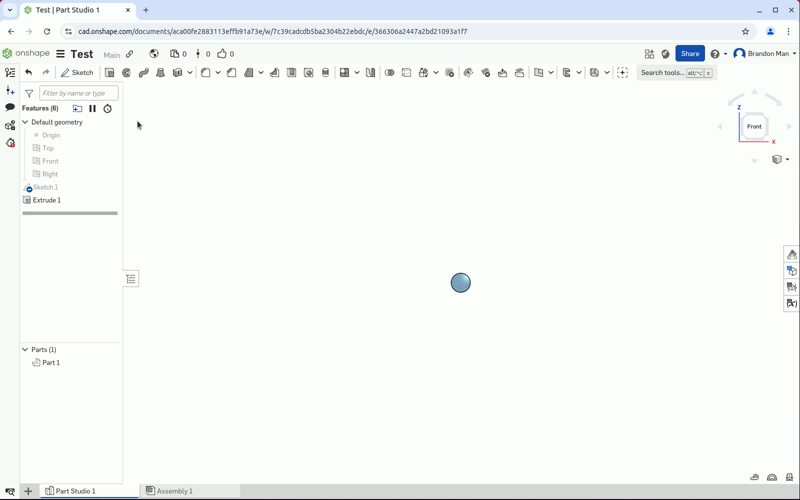
mouse_move(73, 189)
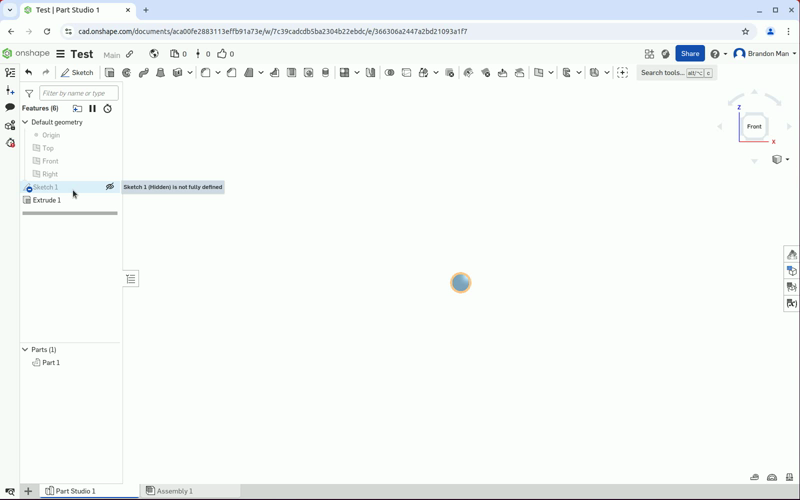
click(73, 189)
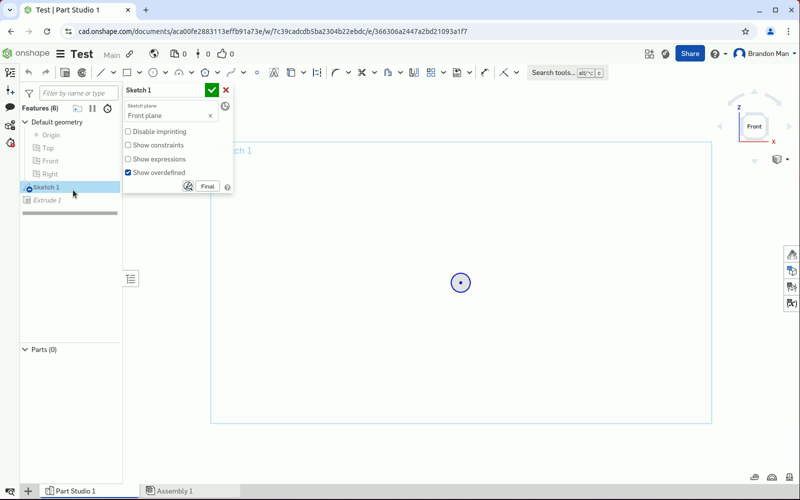
mouse_move(229, 92)
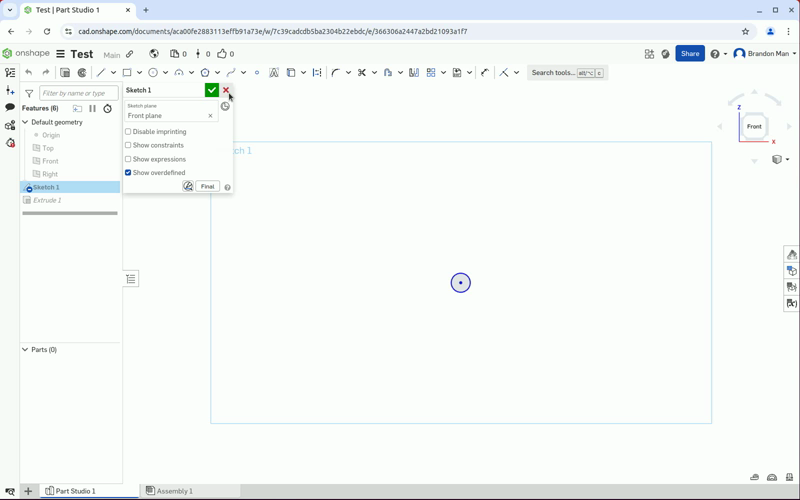
click(229, 92)
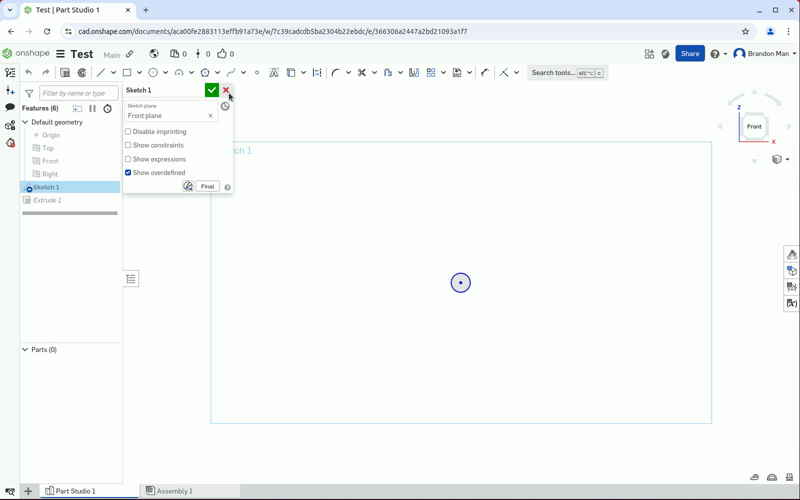
key(shift+s)
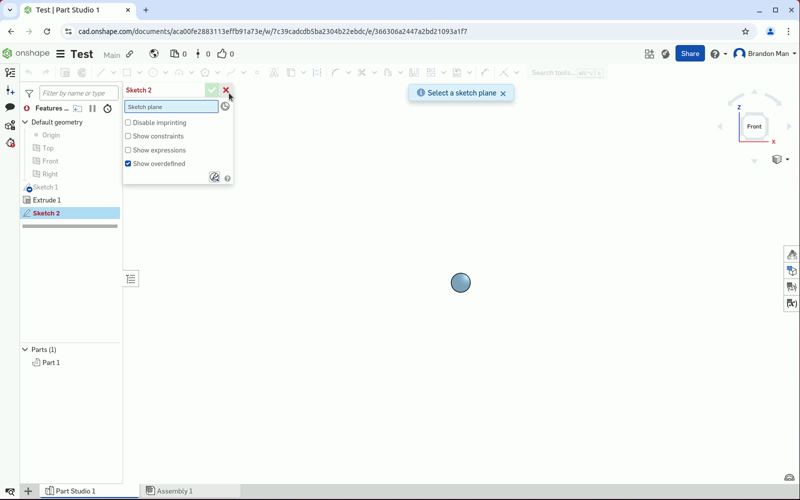
mouse_move(73, 163)
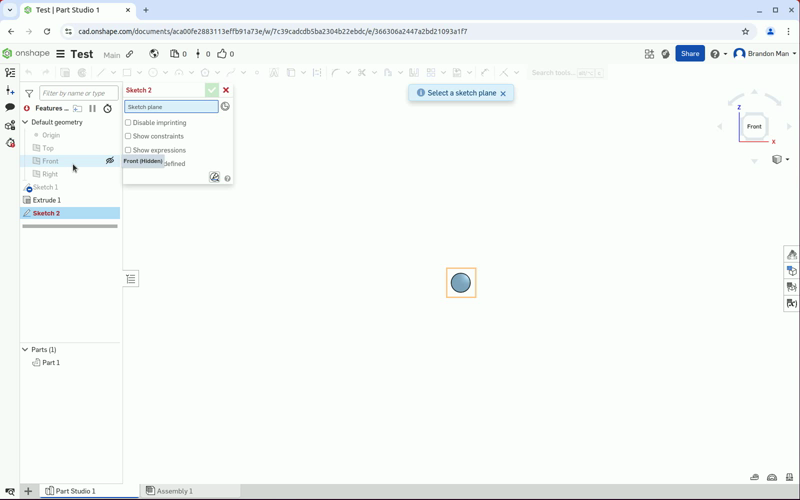
click(73, 163)
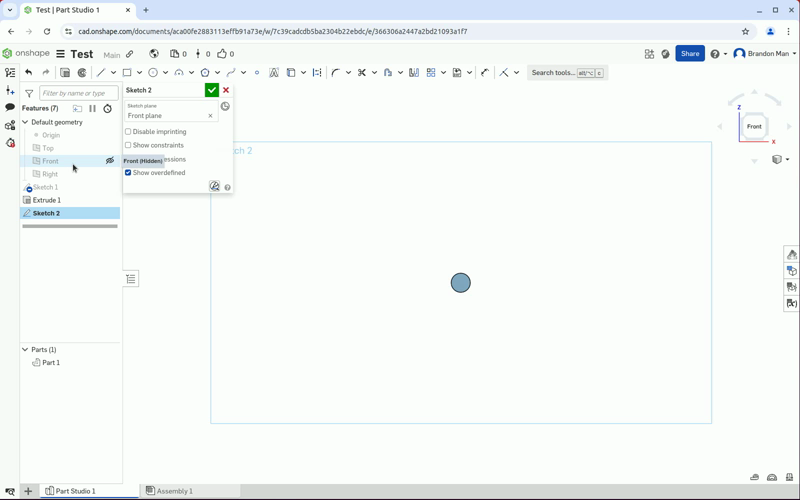
mouse_move(73, 352)
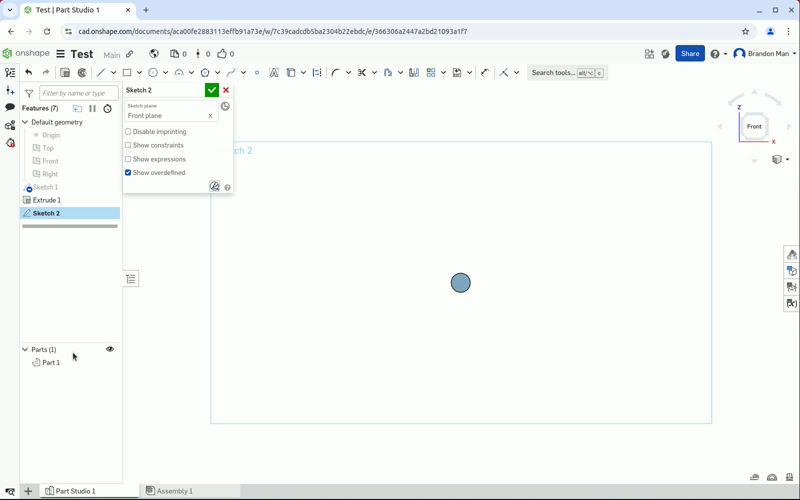
key(y)
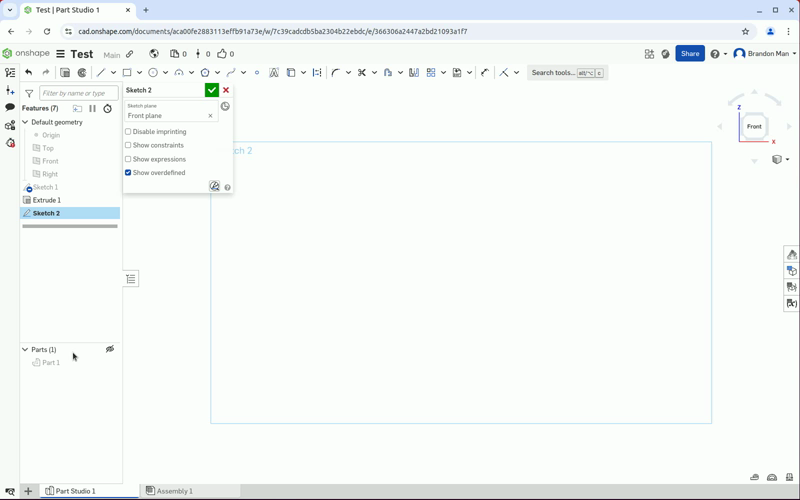
key(c)
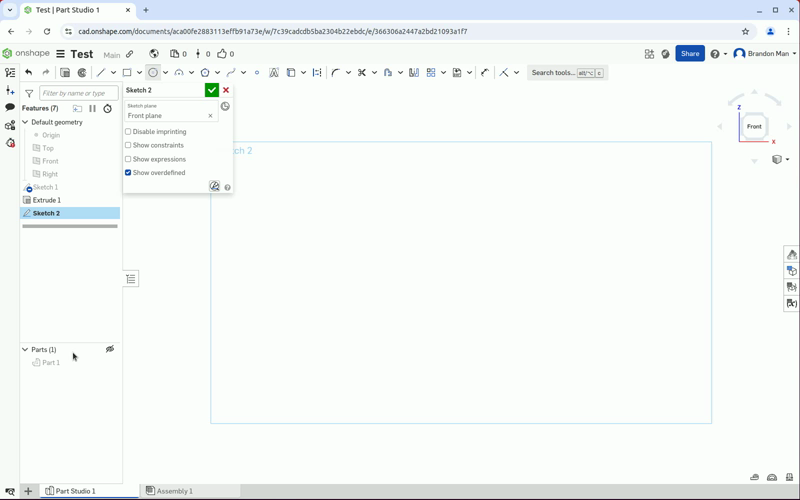
key_down(shift)
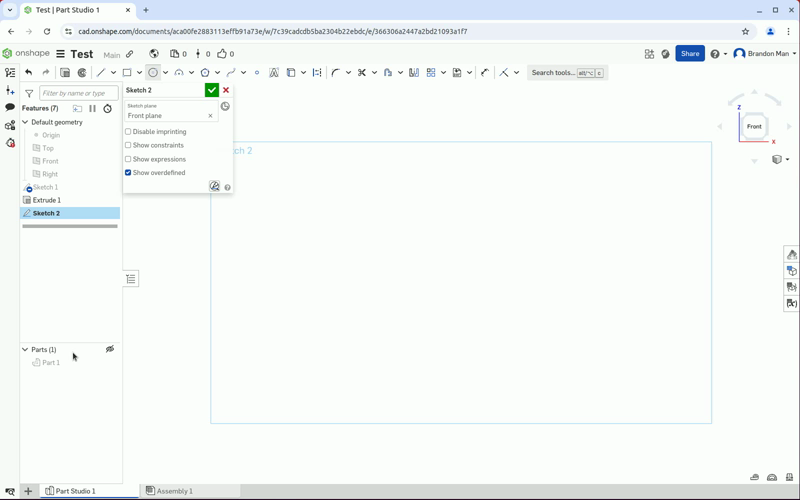
mouse_move(461, 282)
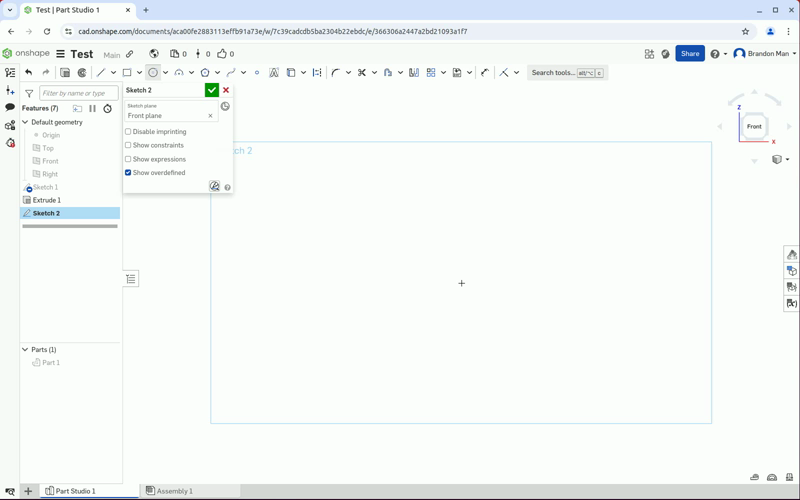
click(461, 282)
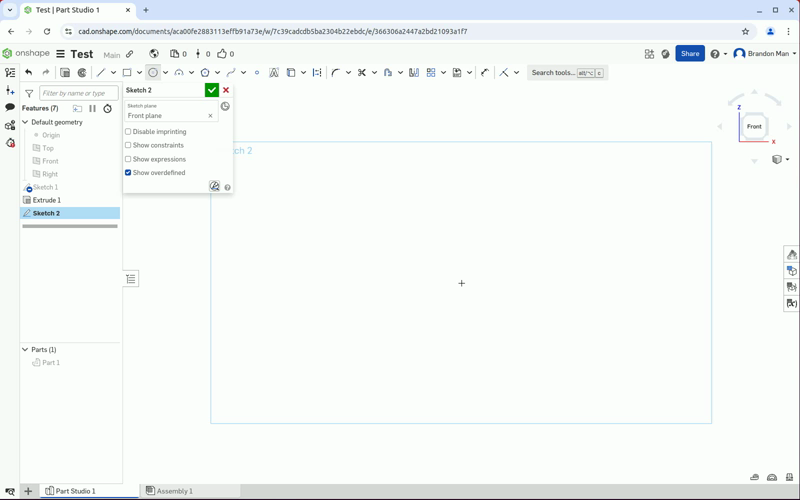
key_up(shift)
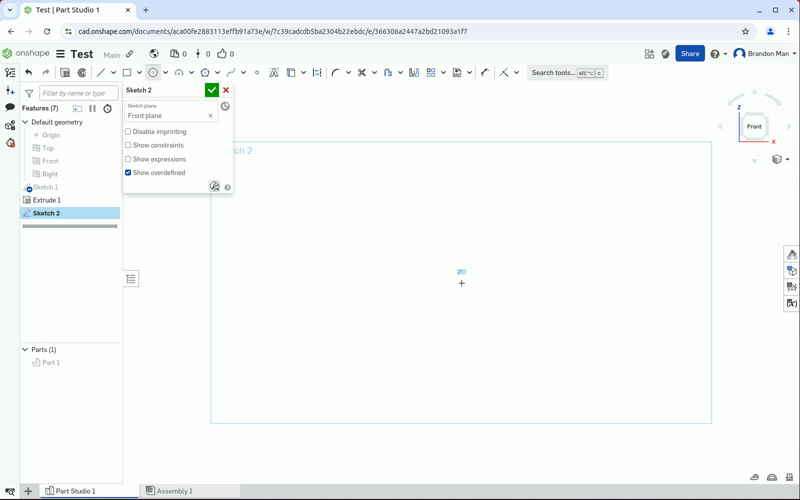
mouse_move(478, 282)
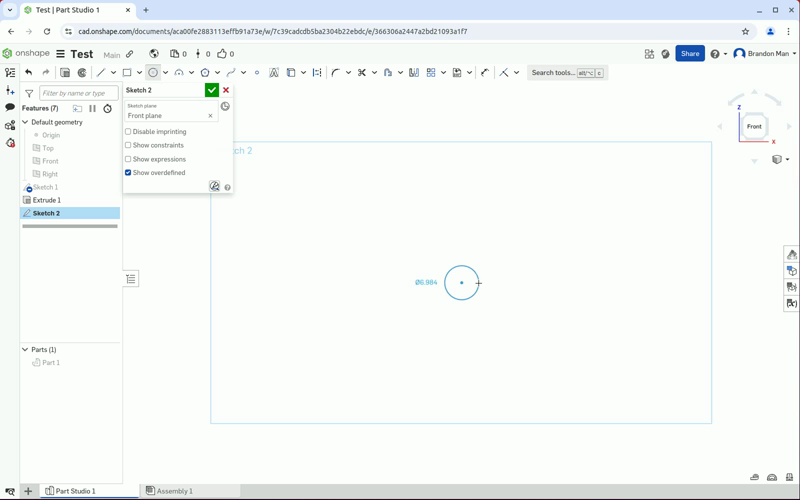
click(478, 282)
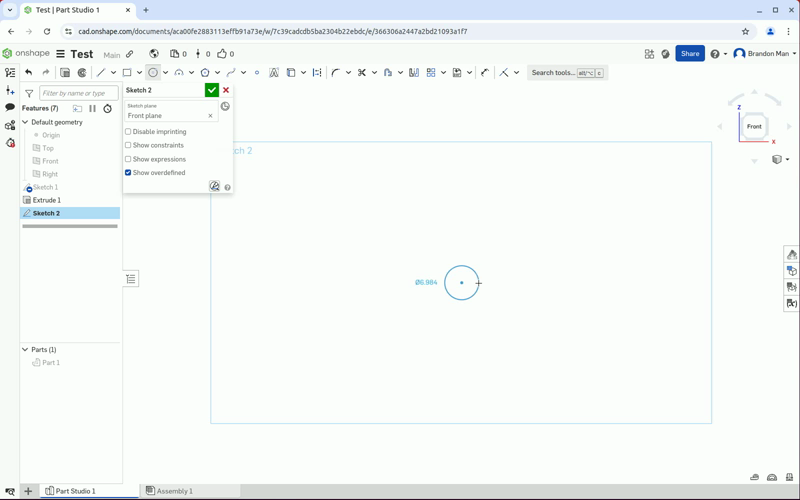
key(esc)
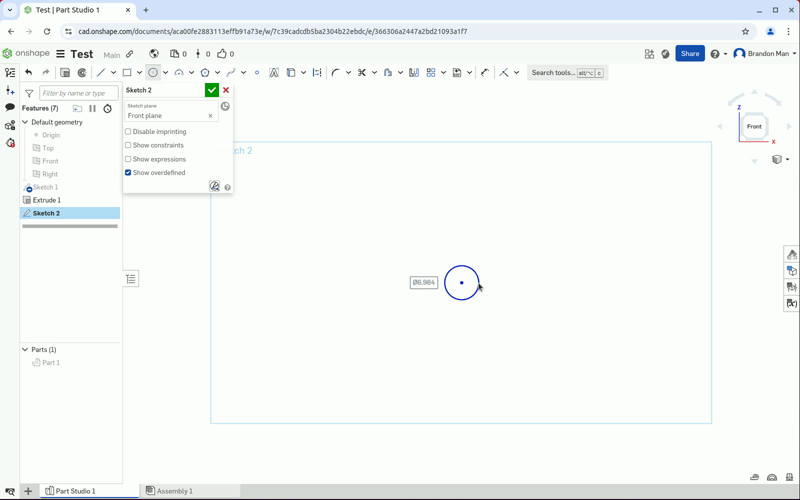
mouse_move(453, 274)
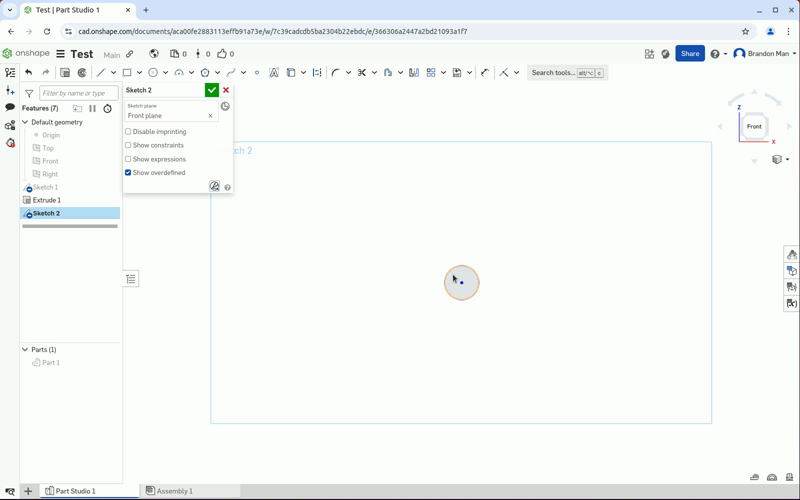
scroll(6)
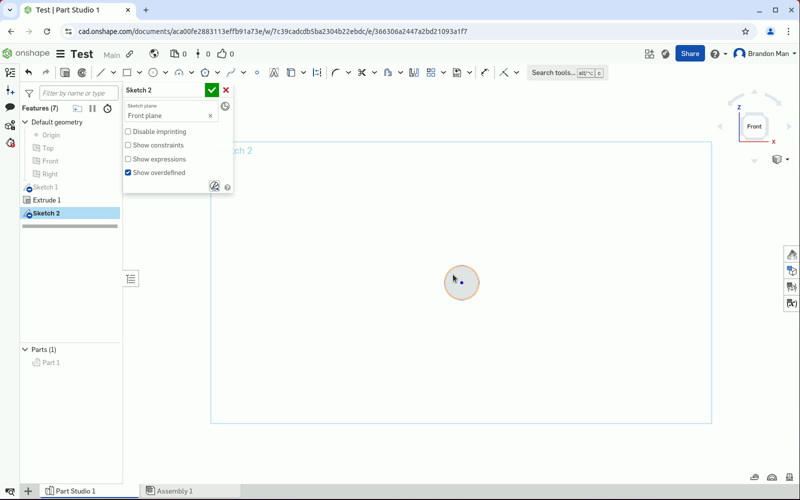
scroll(6)
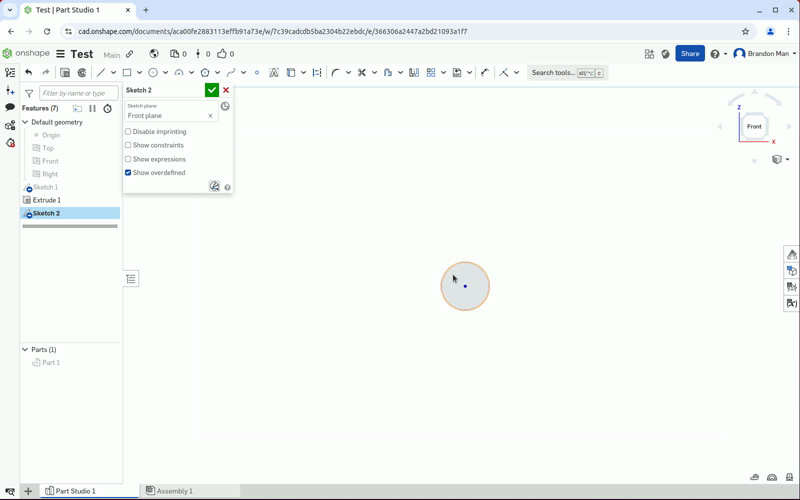
scroll(6)
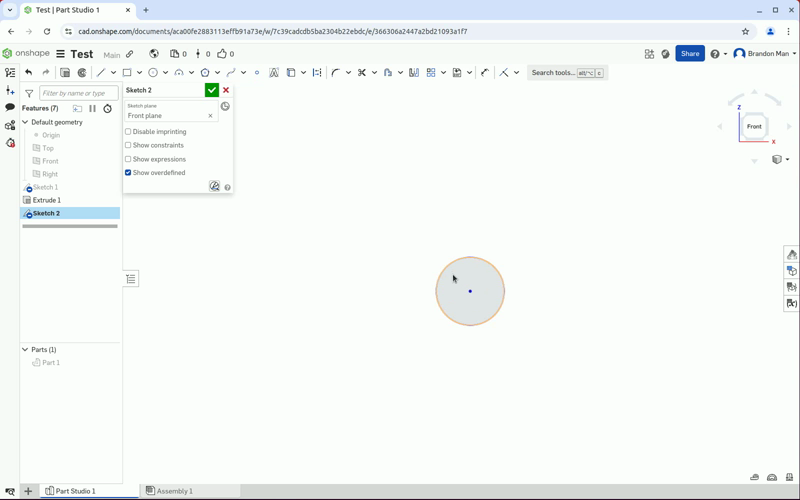
scroll(6)
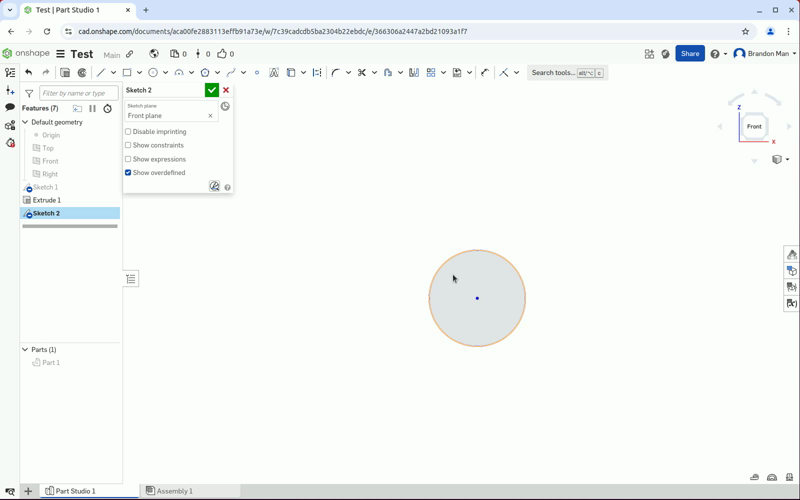
scroll(6)
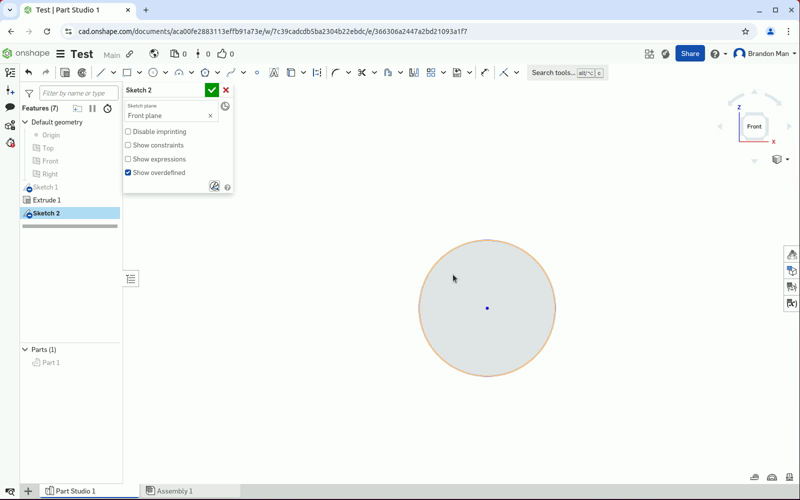
scroll(6)
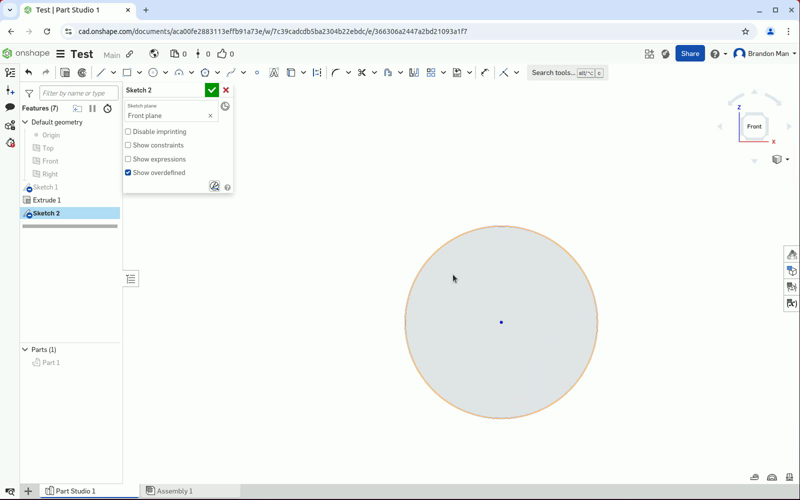
scroll(6)
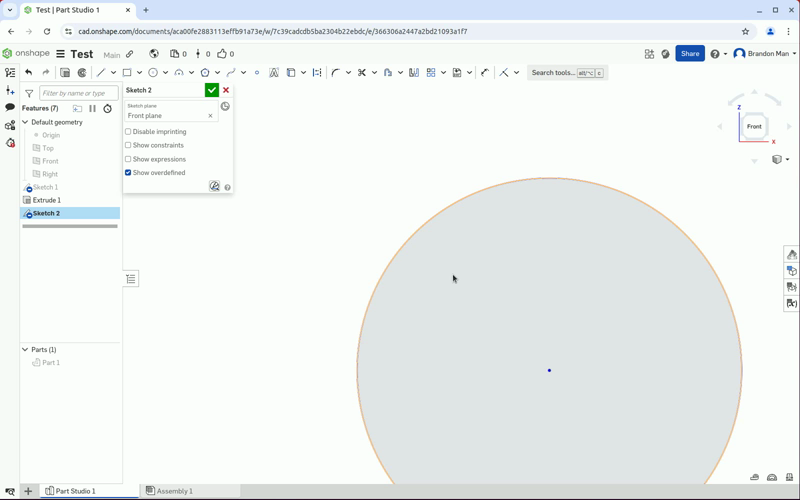
click(453, 274)
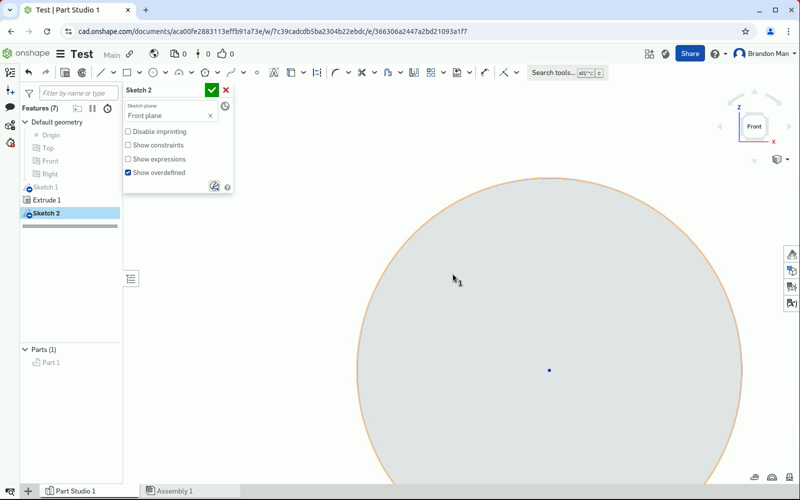
scroll(-6)
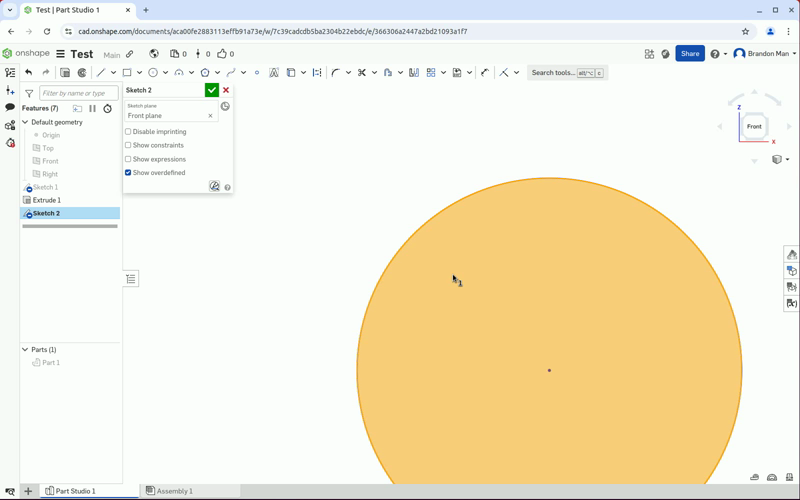
scroll(-6)
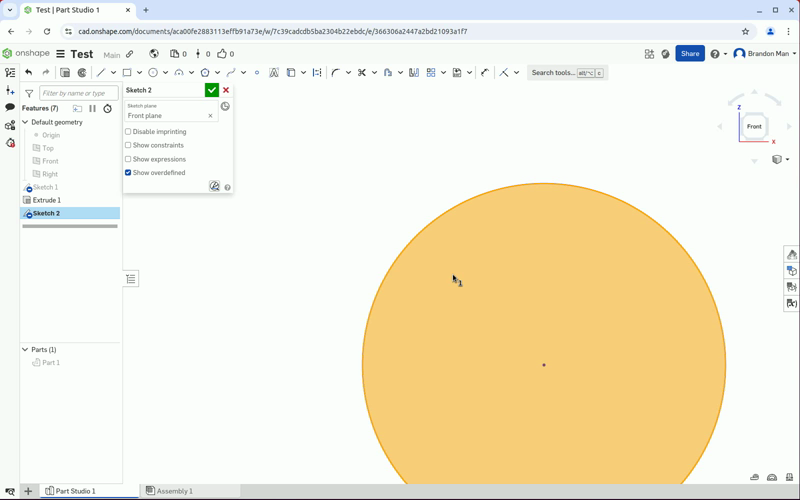
scroll(-6)
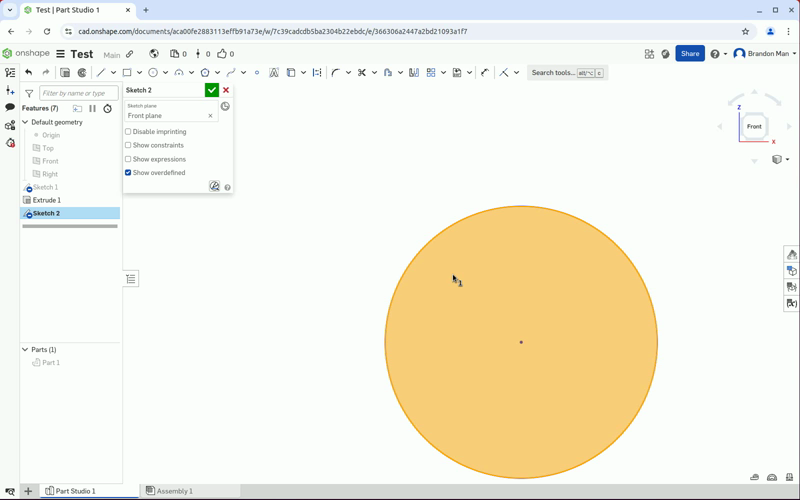
scroll(-6)
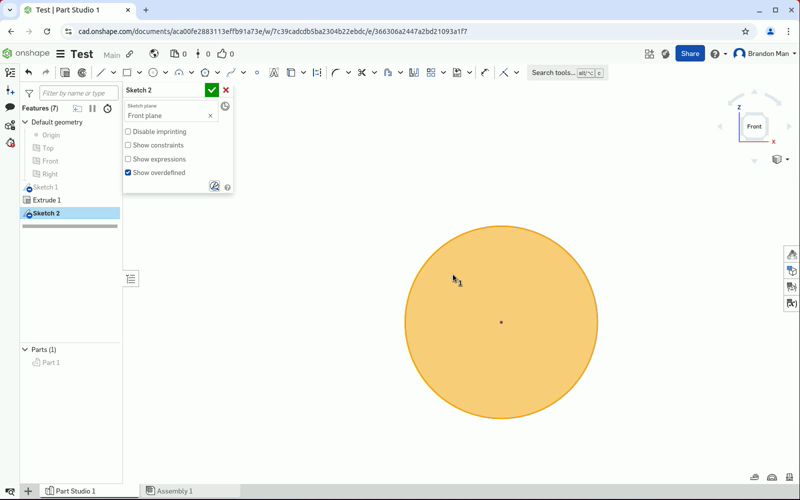
scroll(-6)
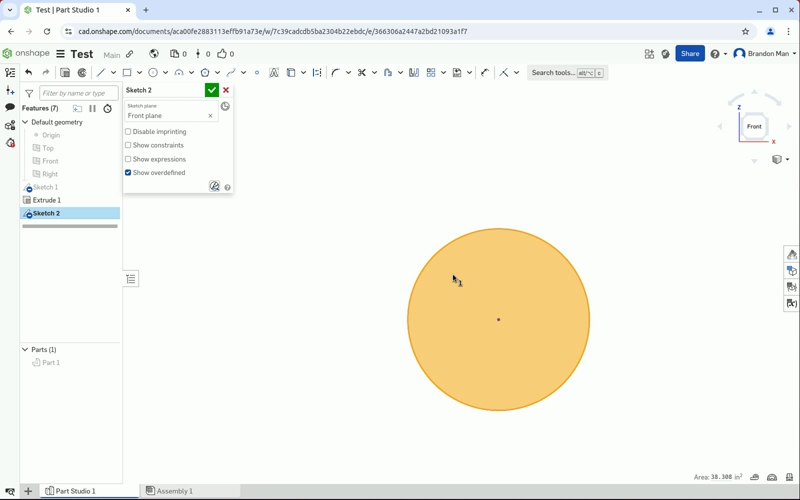
scroll(-6)
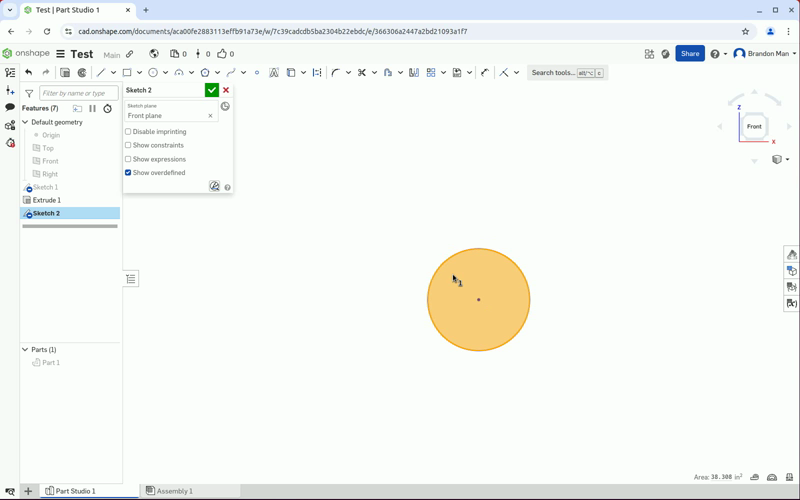
scroll(-6)
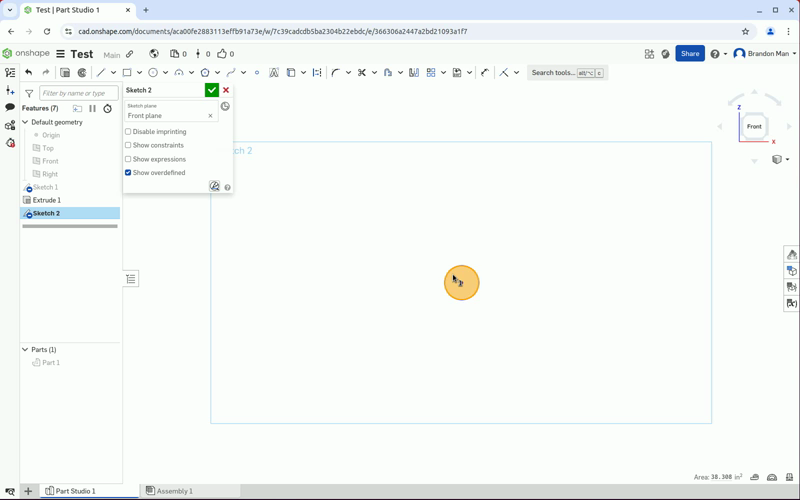
mouse_move(73, 352)
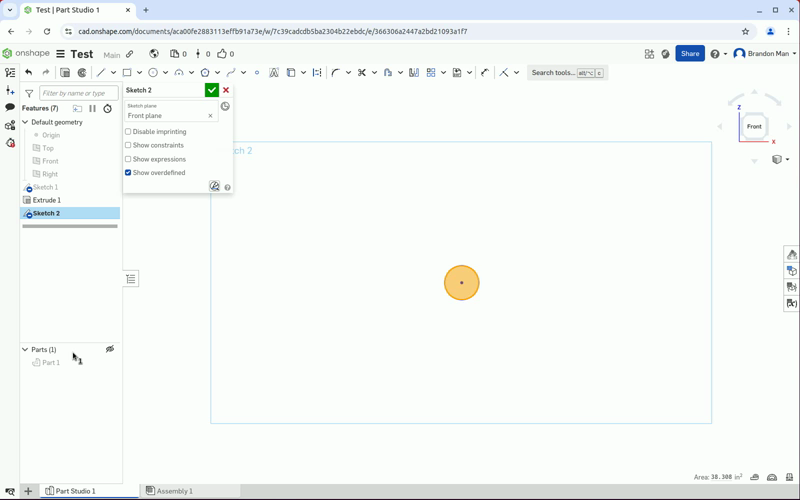
key(shift+y)
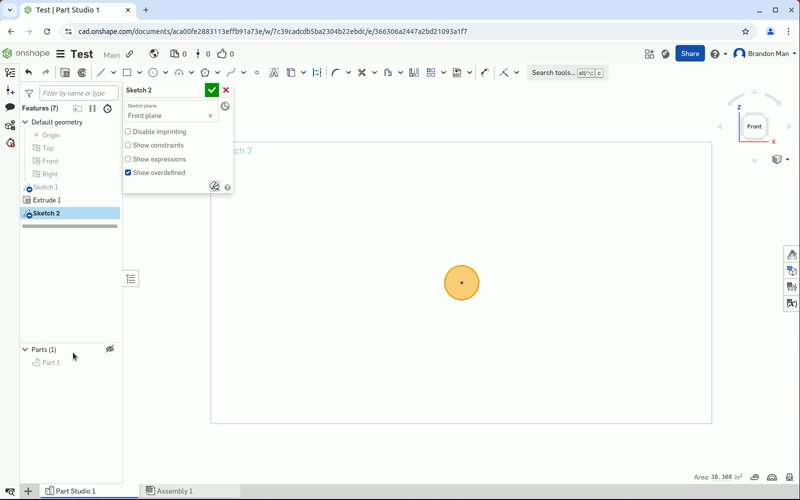
key(shift+e)
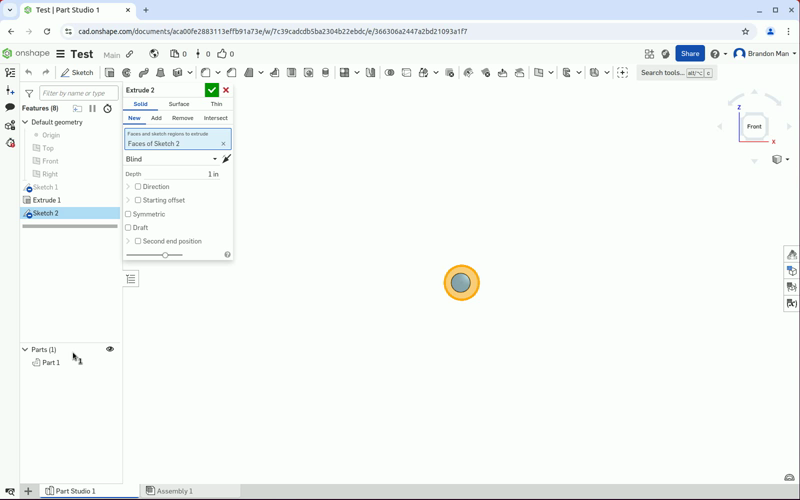
mouse_move(143, 106)
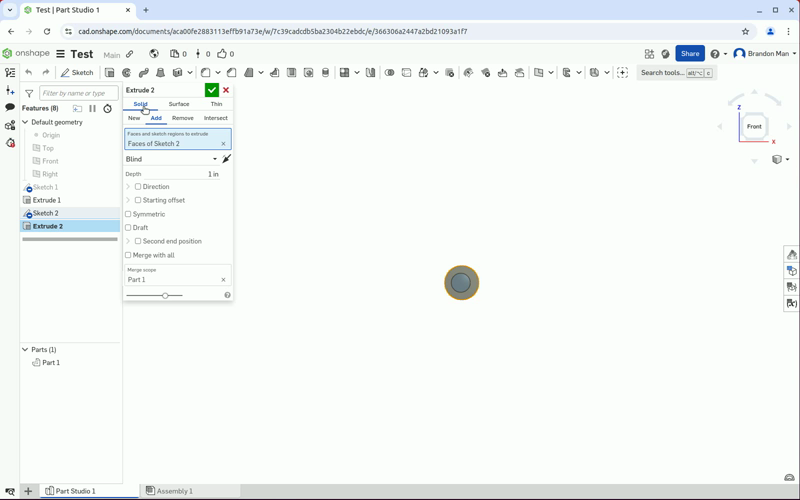
click(143, 106)
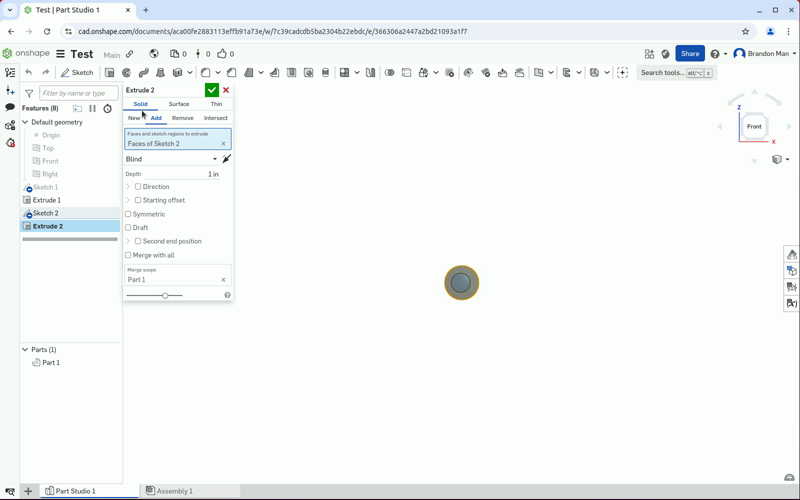
mouse_move(137, 120)
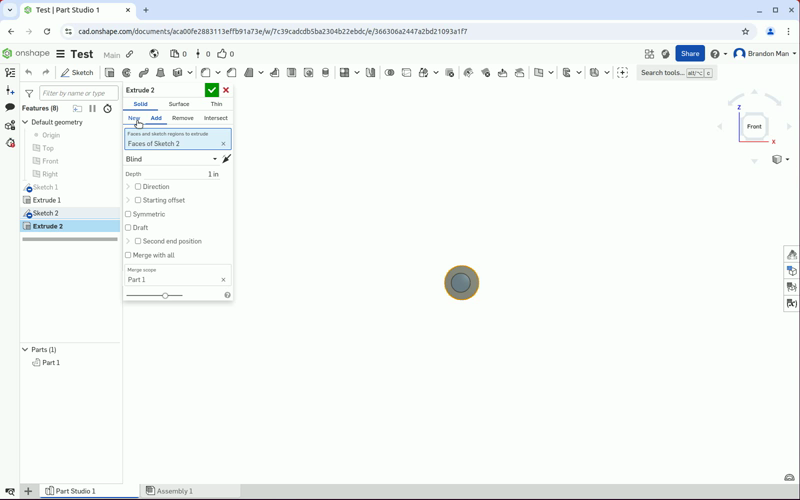
click(137, 120)
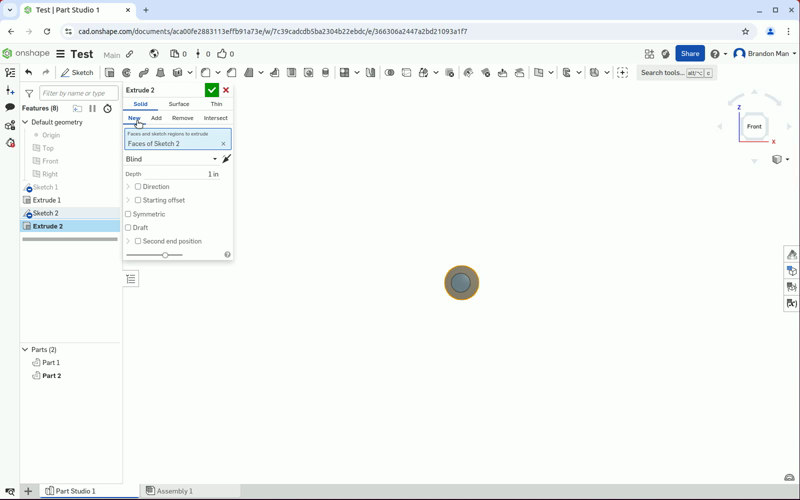
key(tab, 4)
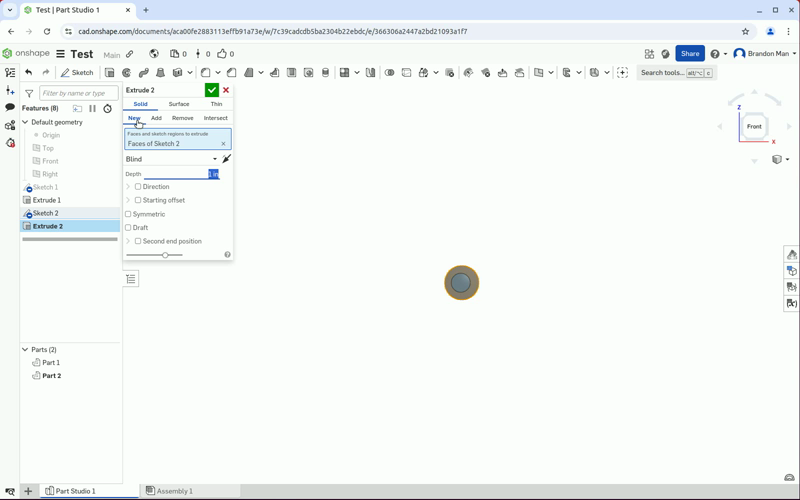
text(-3.611)
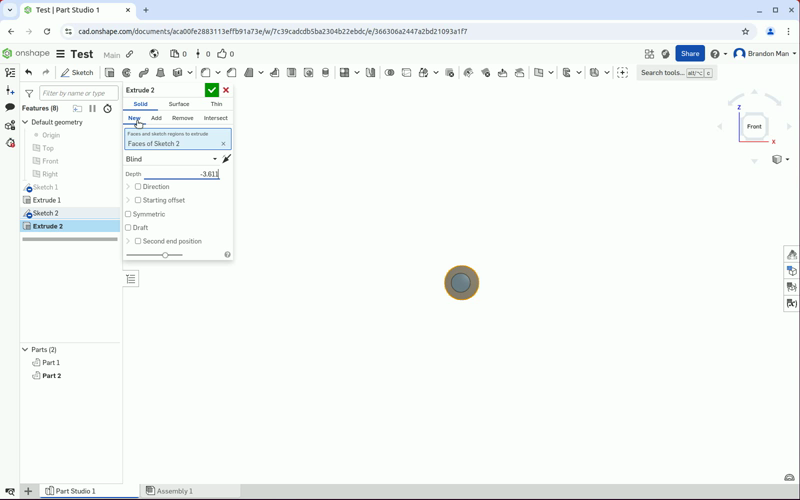
key(enter)
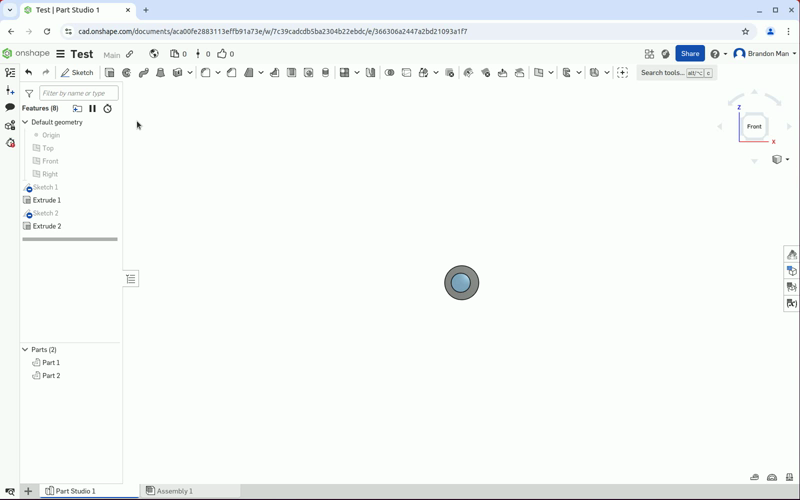
key(shift+h)
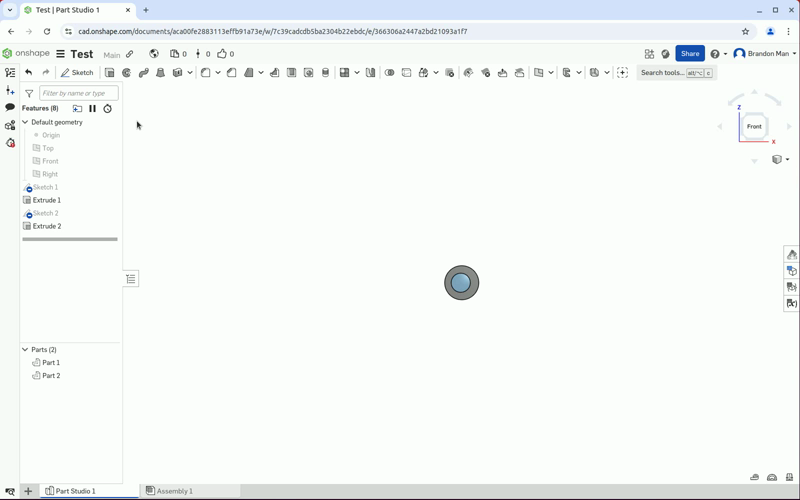
key(shift+h)
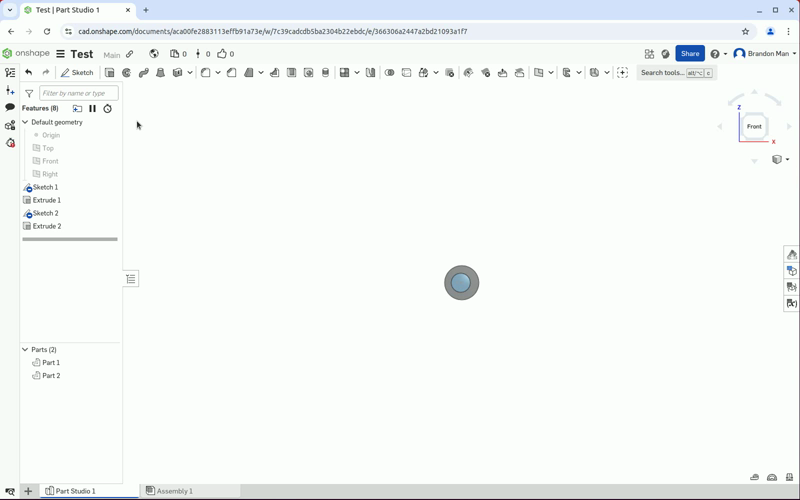
key(shift+7)
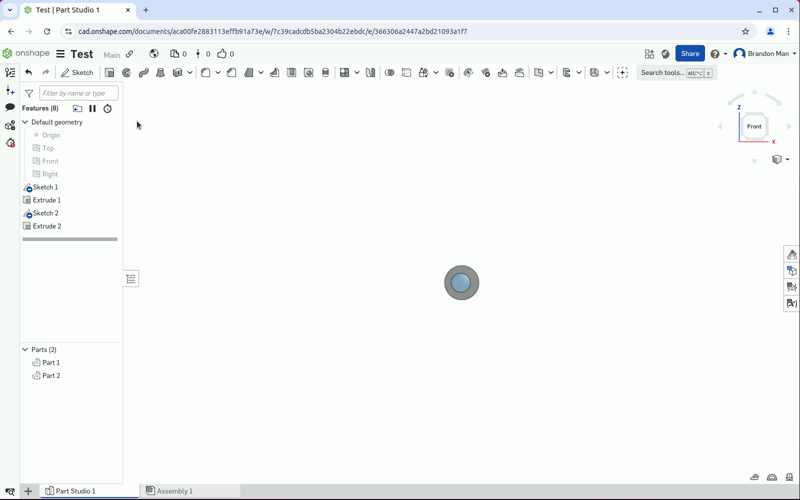
key(left, 2)
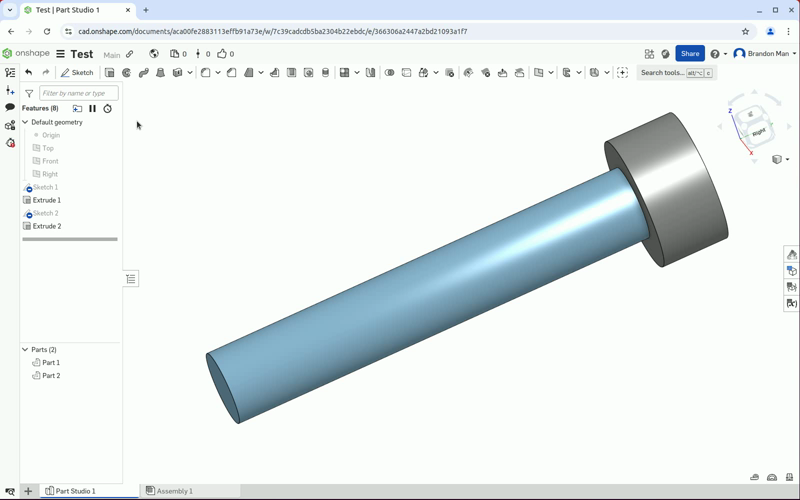
key(down, 2)
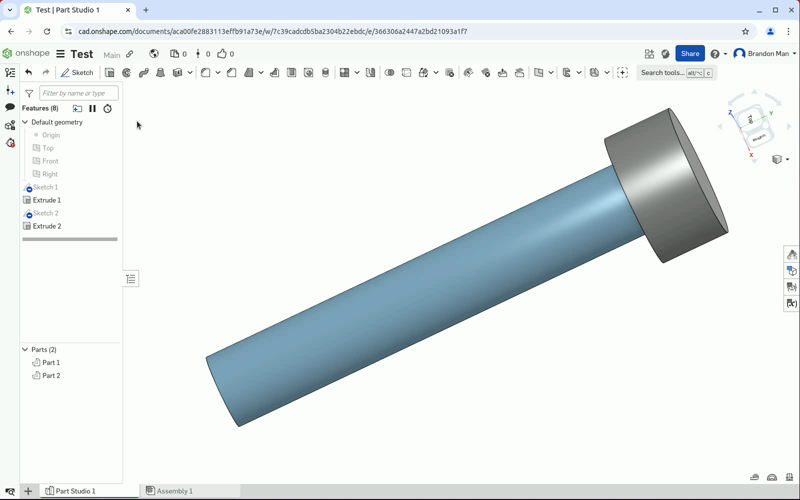
key(up, 2)
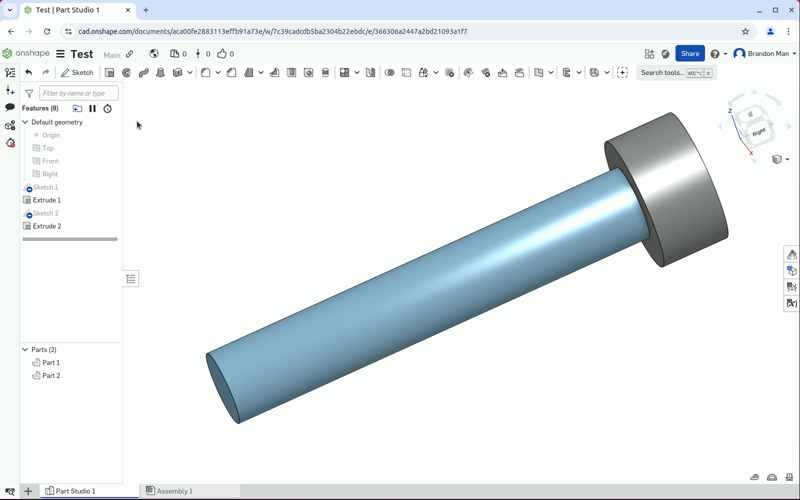
key(right, 2)
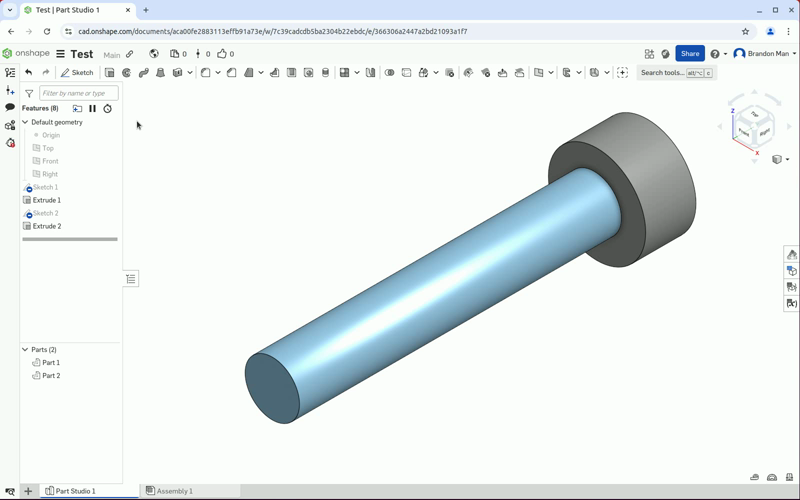
mouse_move(73, 189)
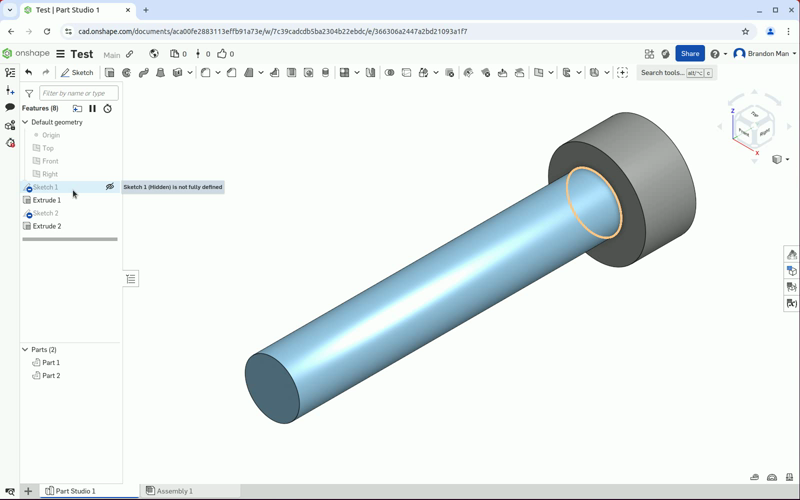
click(73, 189)